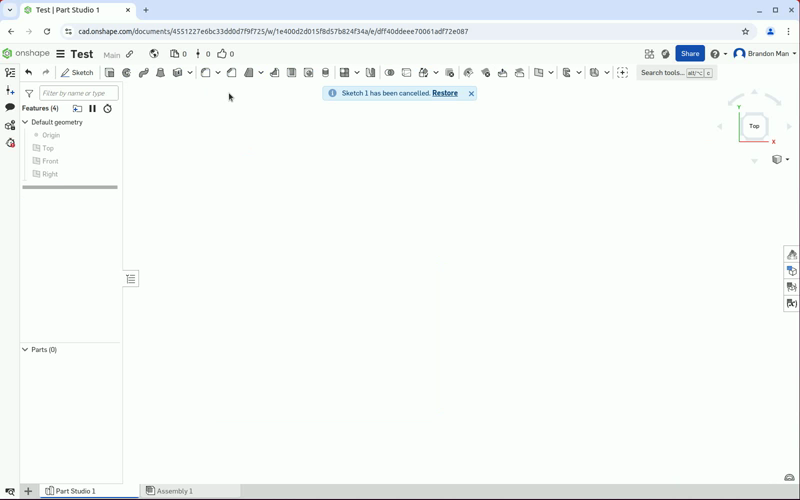
key(shift+h)
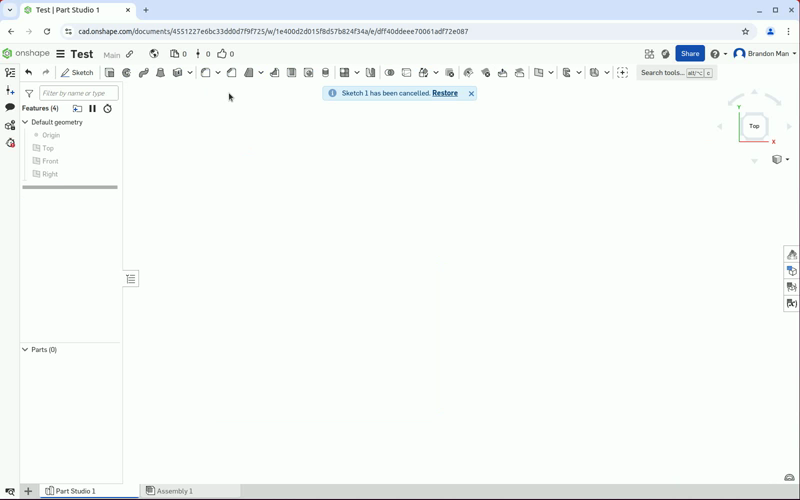
key(shift+s)
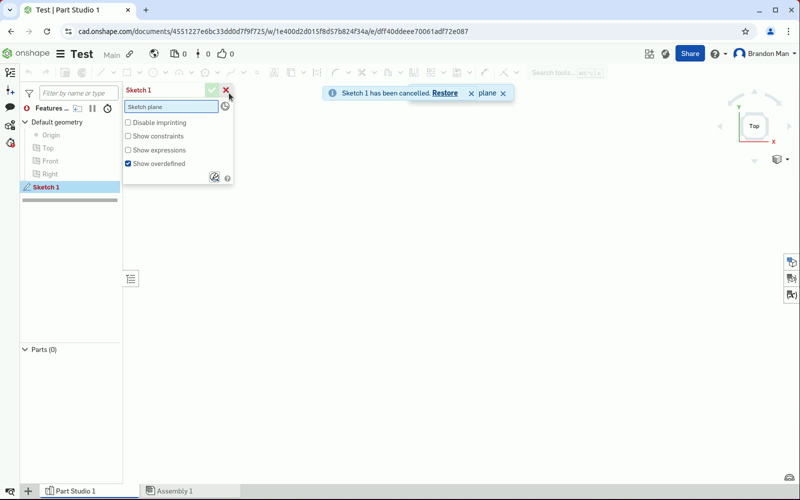
mouse_move(73, 150)
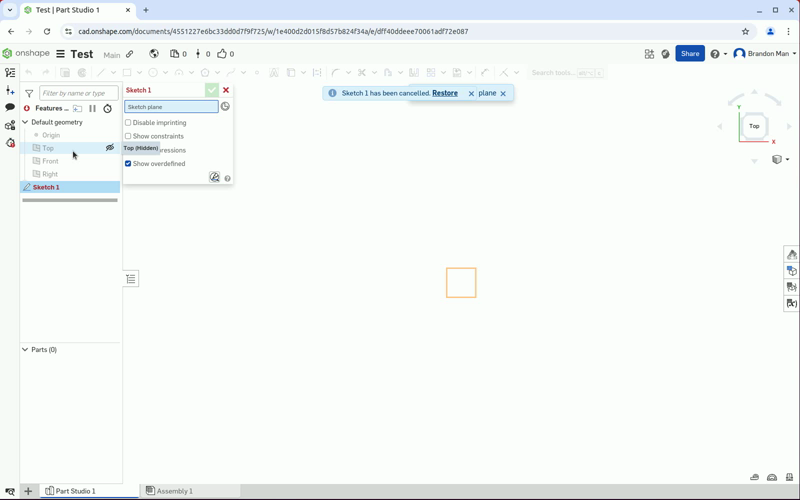
click(73, 150)
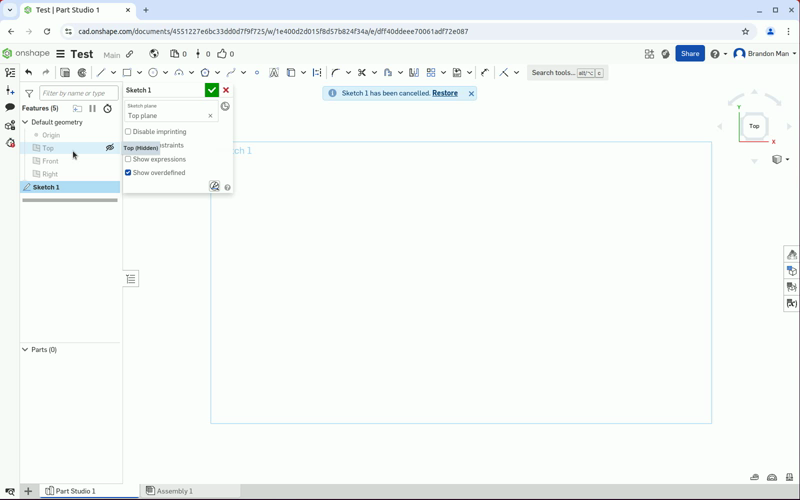
mouse_move(73, 352)
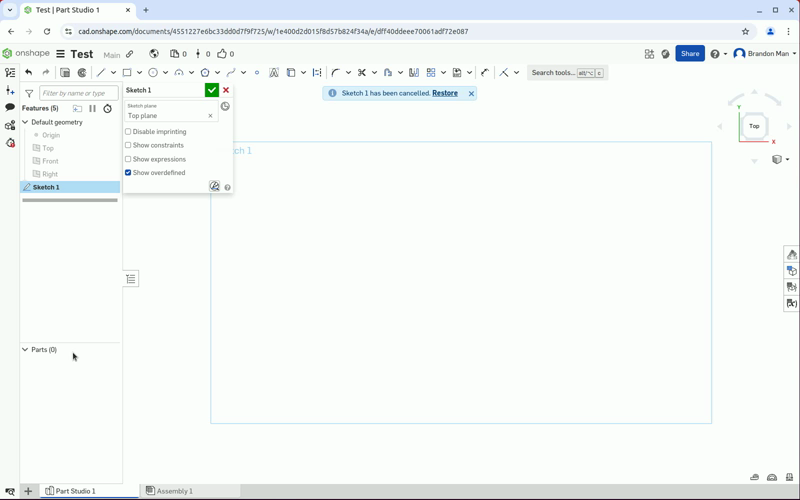
key(y)
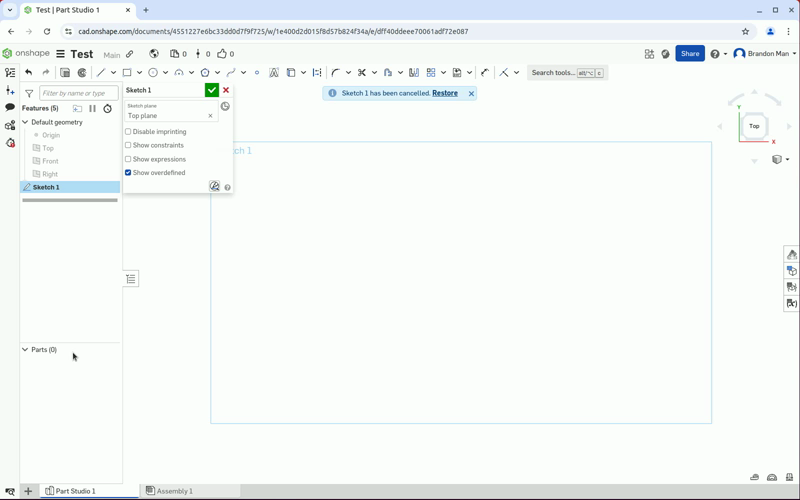
key(l)
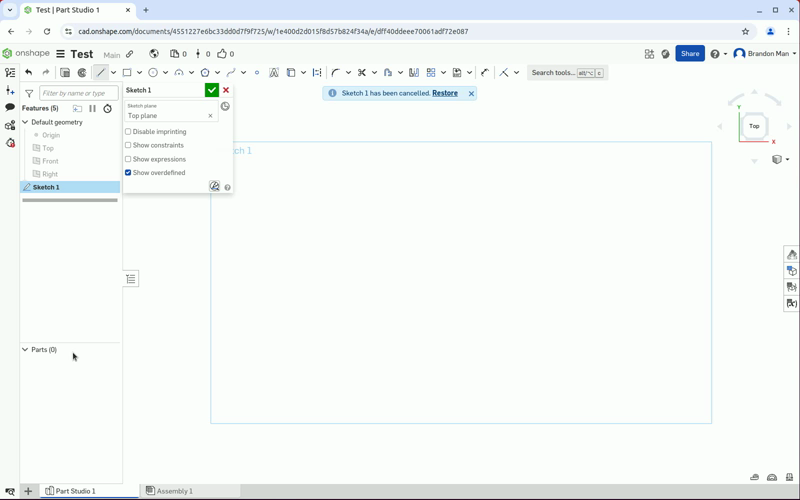
key_down(shift)
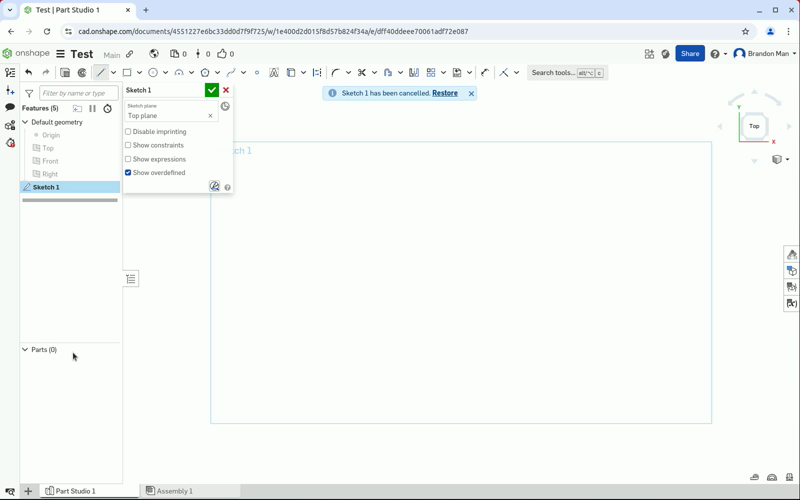
mouse_move(353, 282)
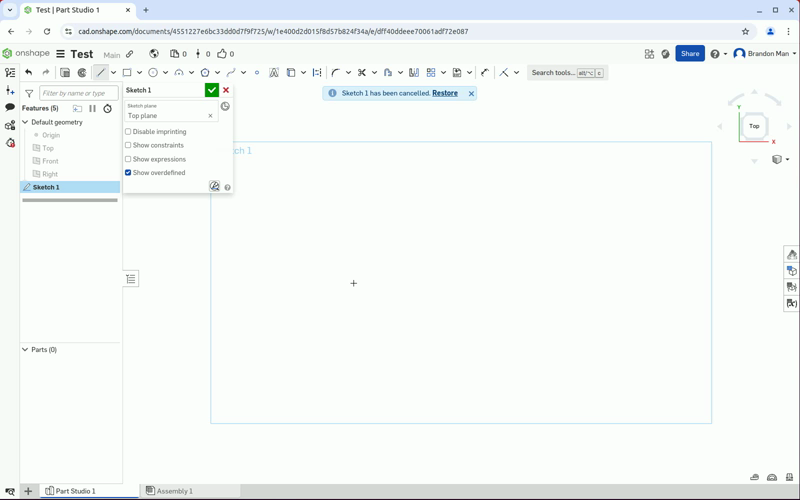
click(353, 282)
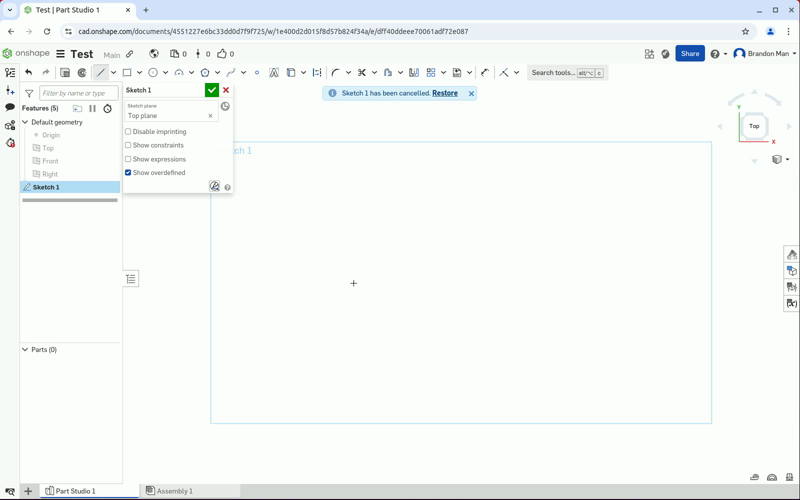
key_up(shift)
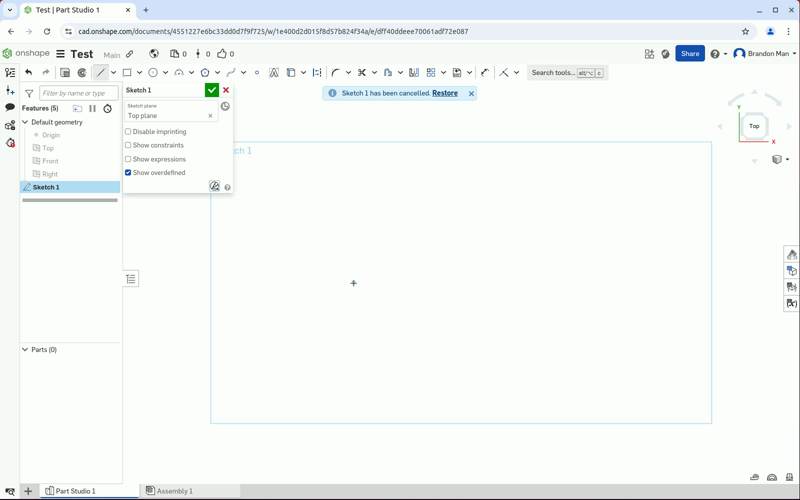
key_down(shift)
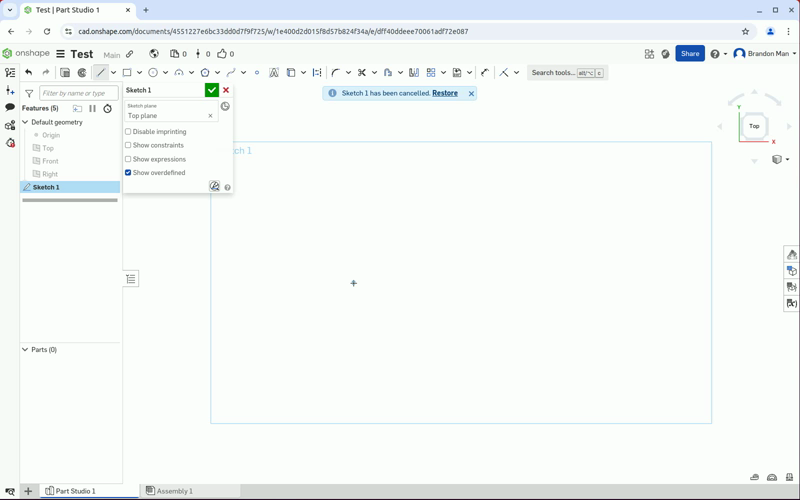
mouse_move(439, 282)
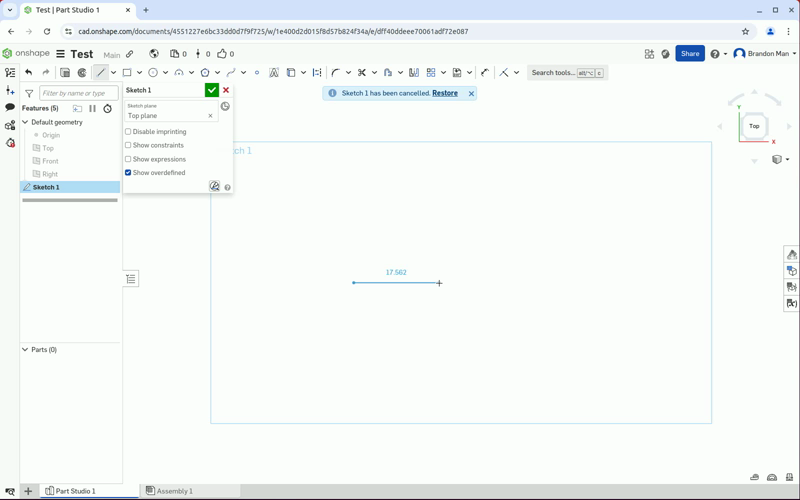
click(439, 282)
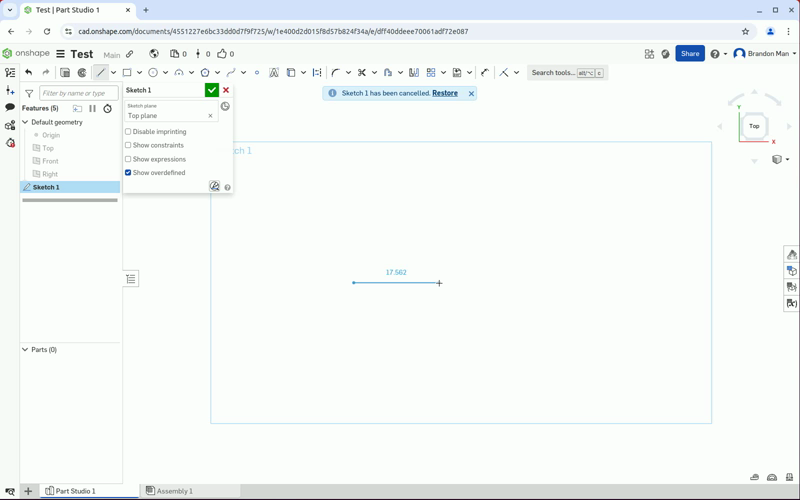
key_up(shift)
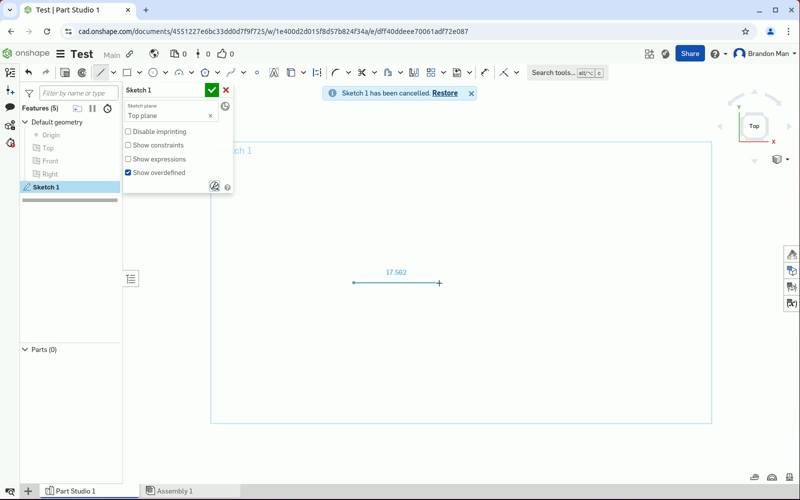
key_down(shift)
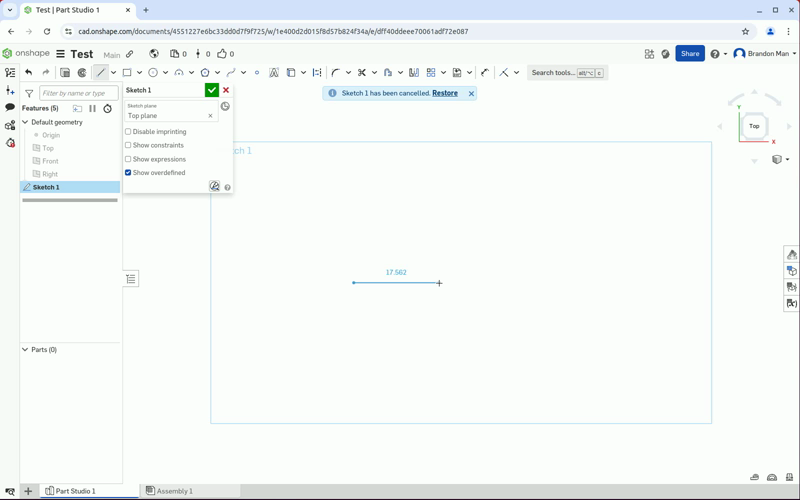
mouse_move(469, 282)
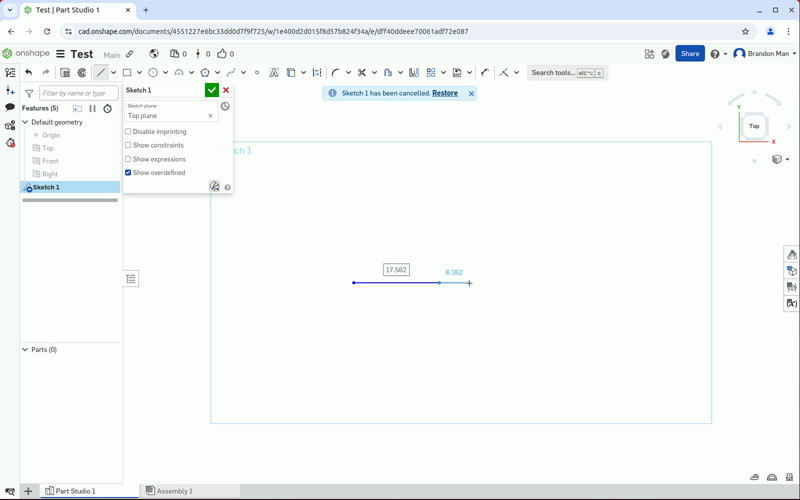
mouse_move(439, 226)
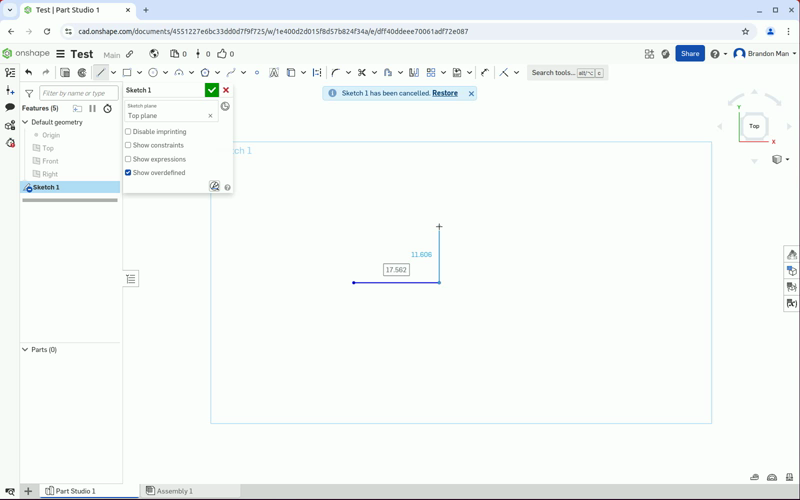
click(439, 226)
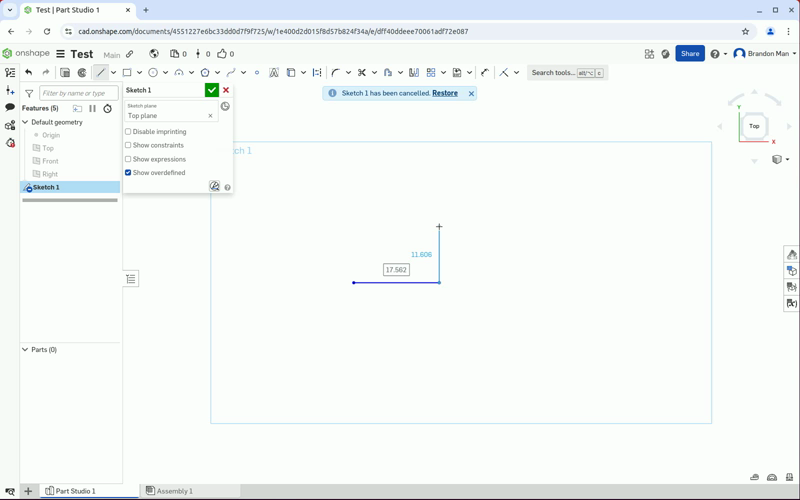
key_up(shift)
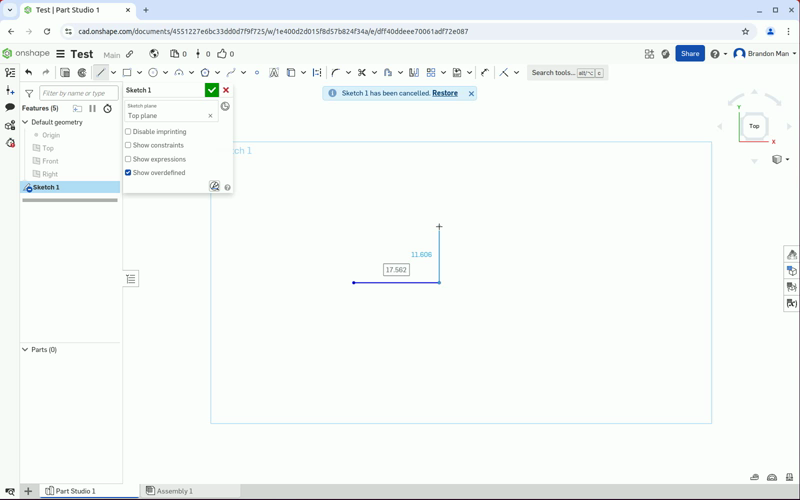
key_down(shift)
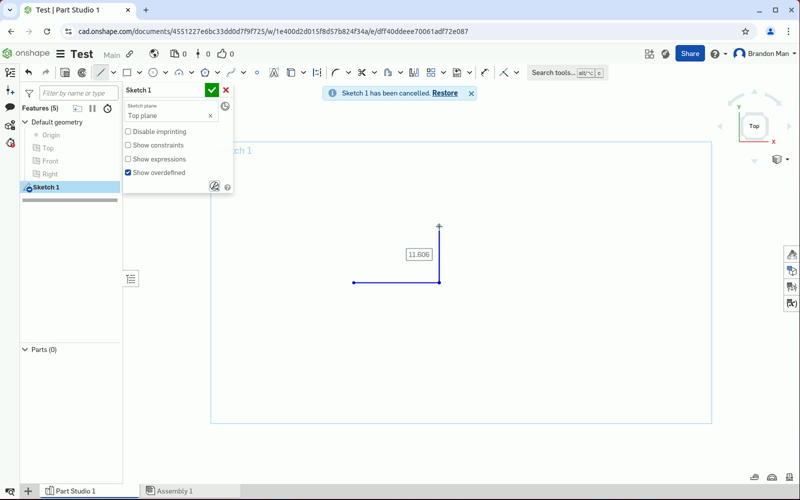
mouse_move(522, 226)
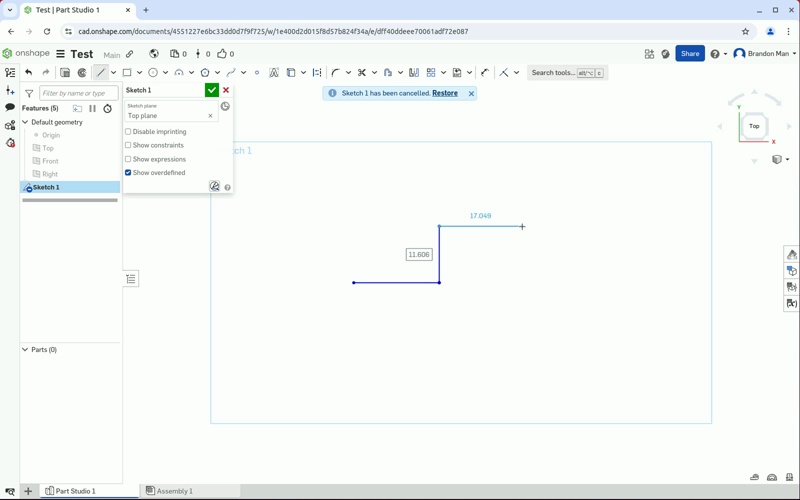
click(522, 226)
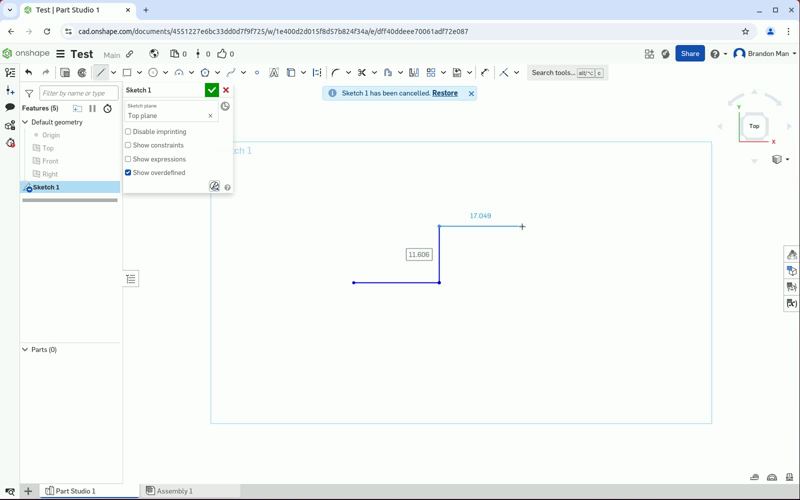
key_up(shift)
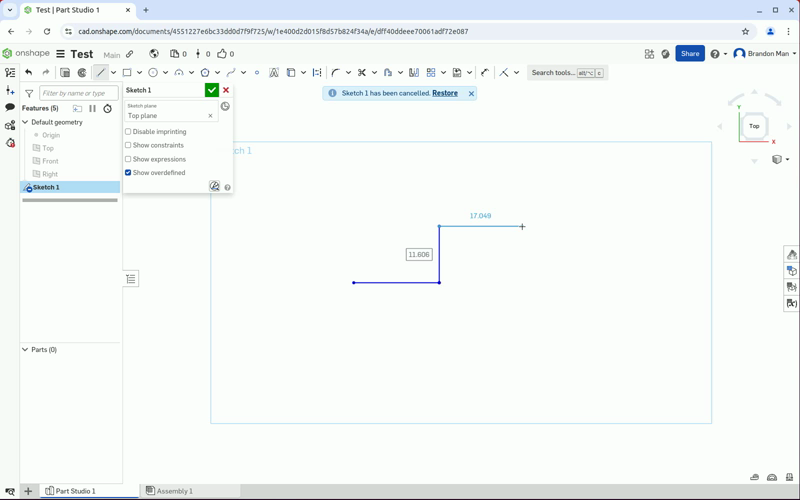
key_down(shift)
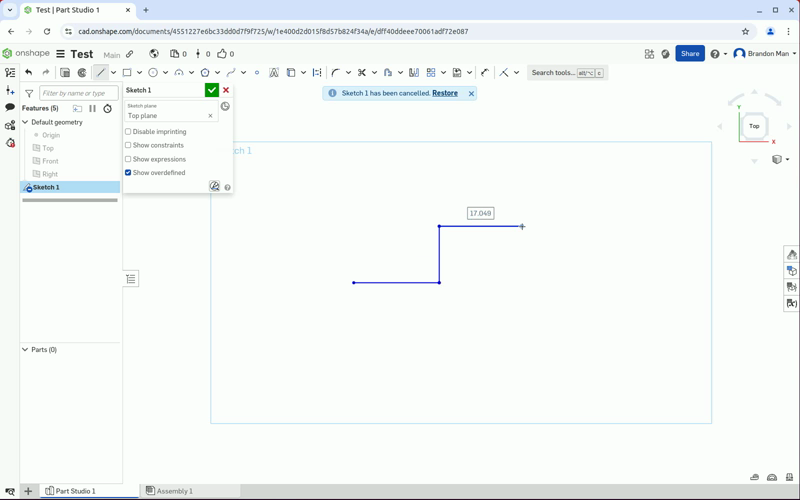
mouse_move(552, 226)
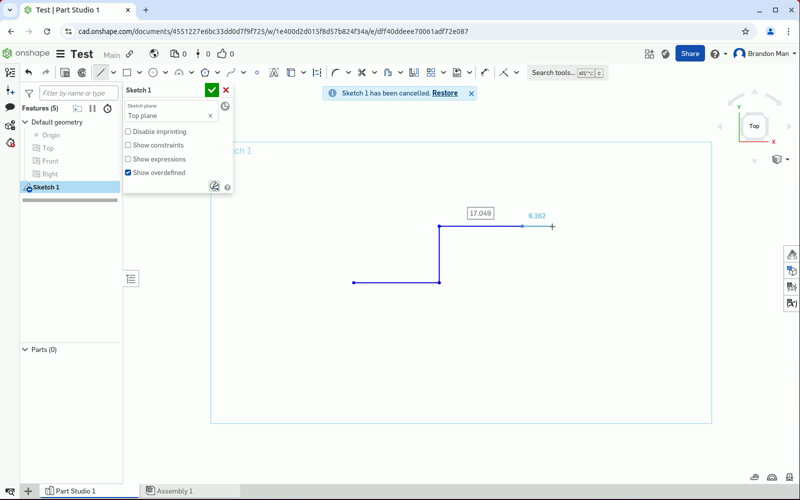
mouse_move(522, 171)
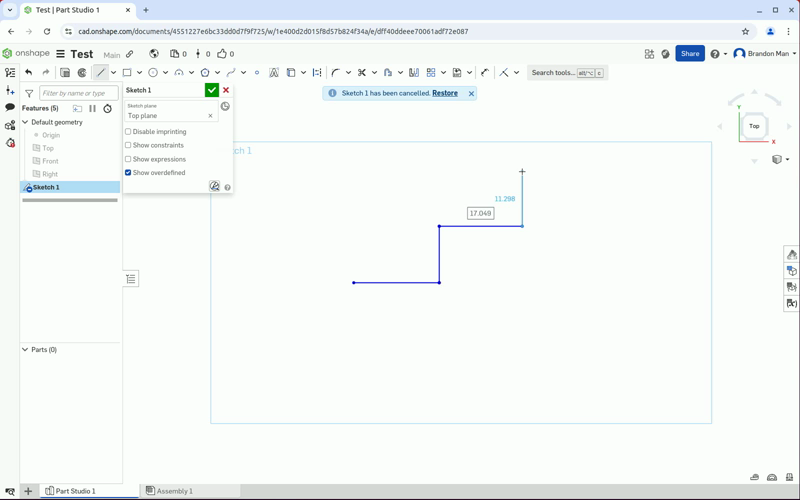
click(522, 171)
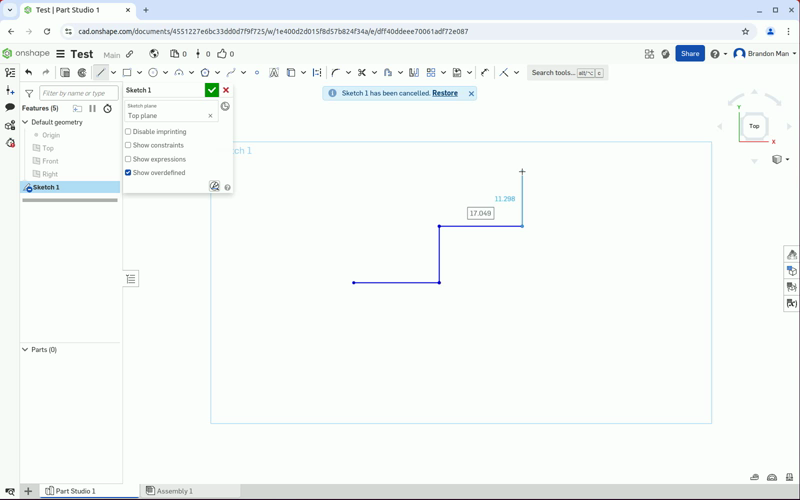
key_up(shift)
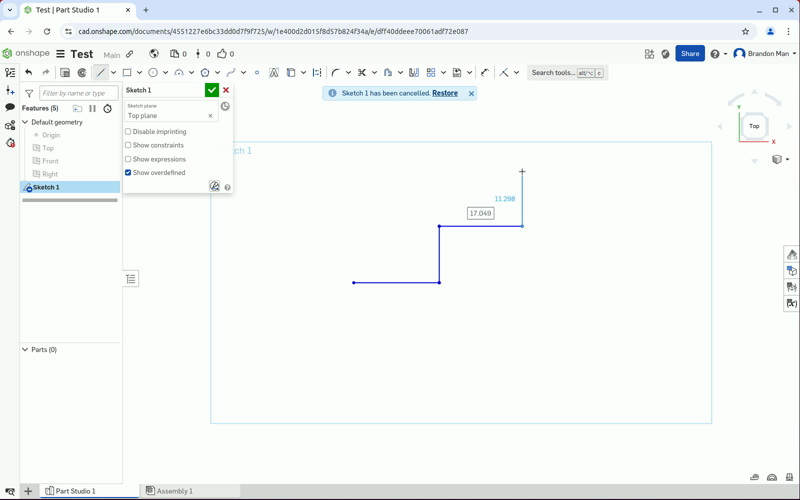
key_down(shift)
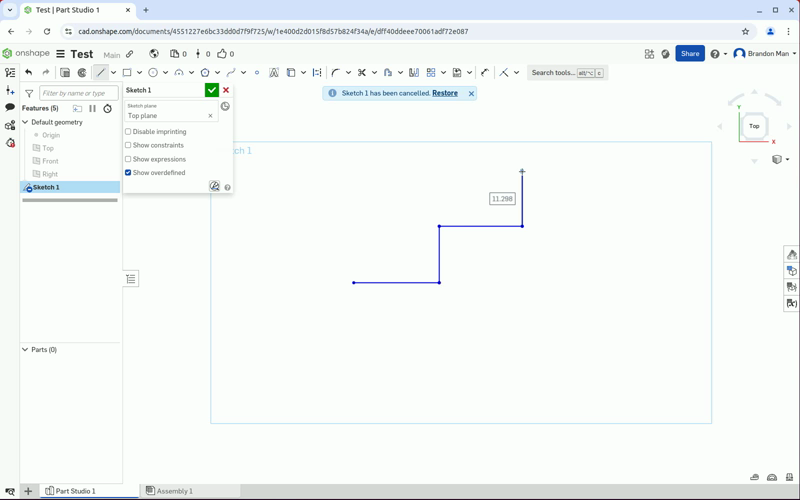
mouse_move(353, 171)
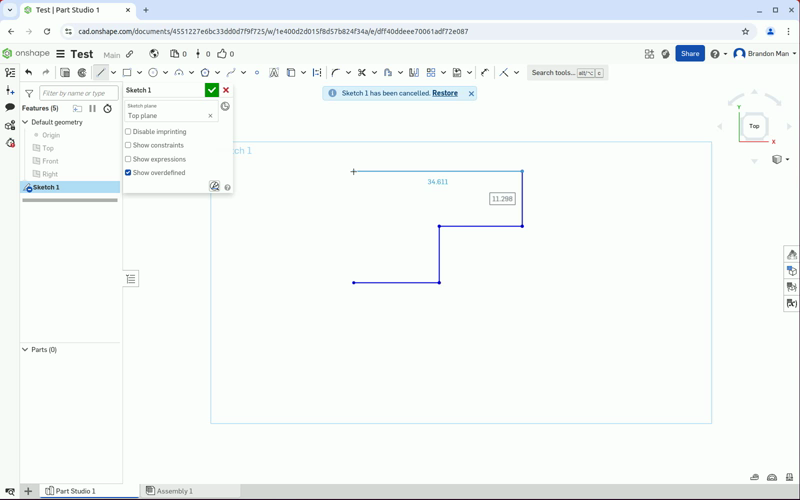
click(353, 171)
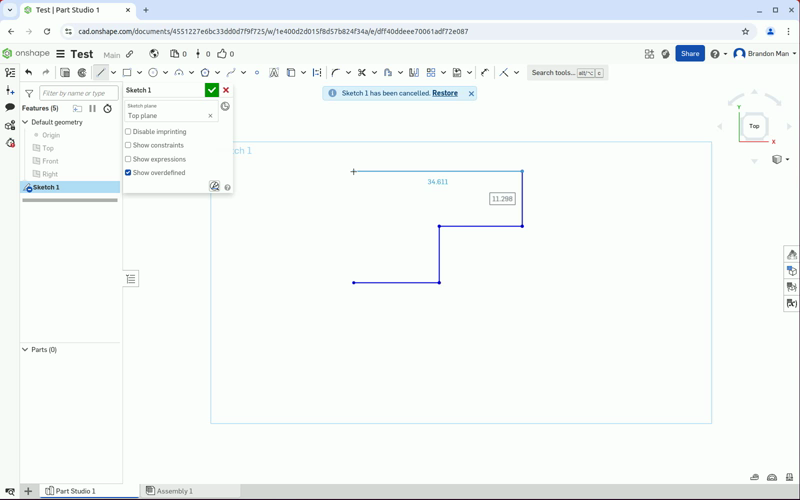
key_up(shift)
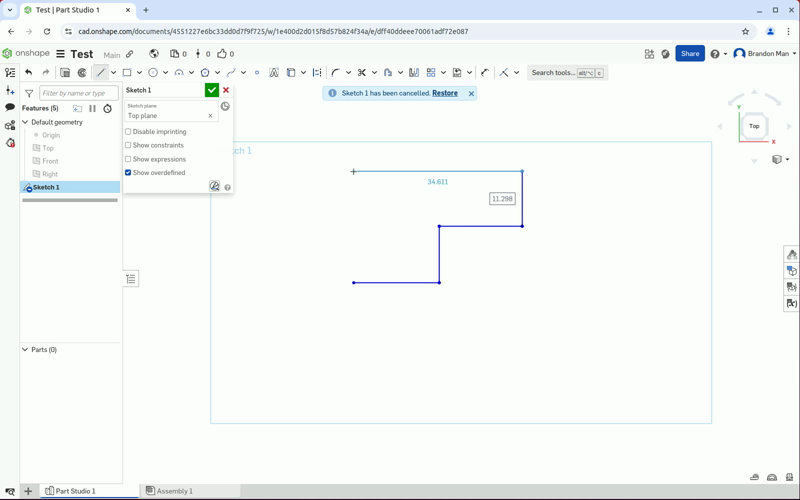
key_down(shift)
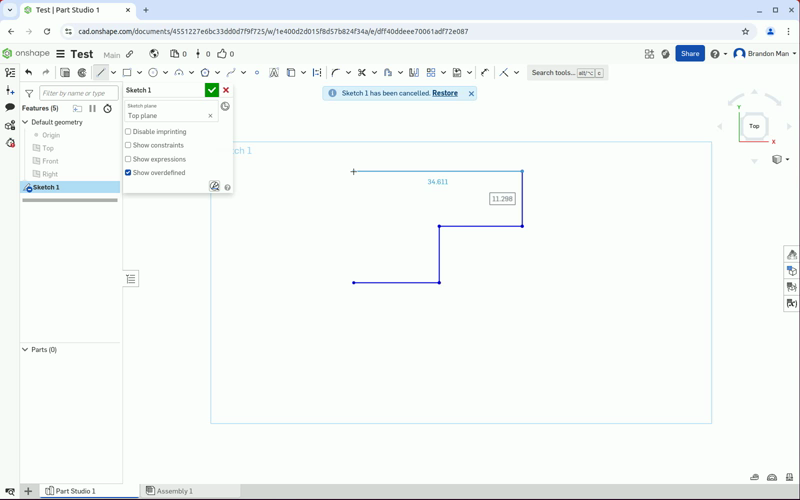
mouse_move(353, 282)
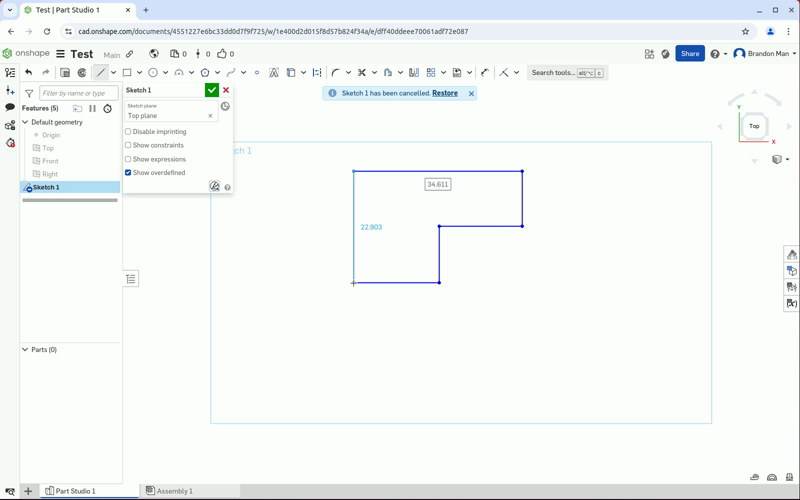
key_up(shift)
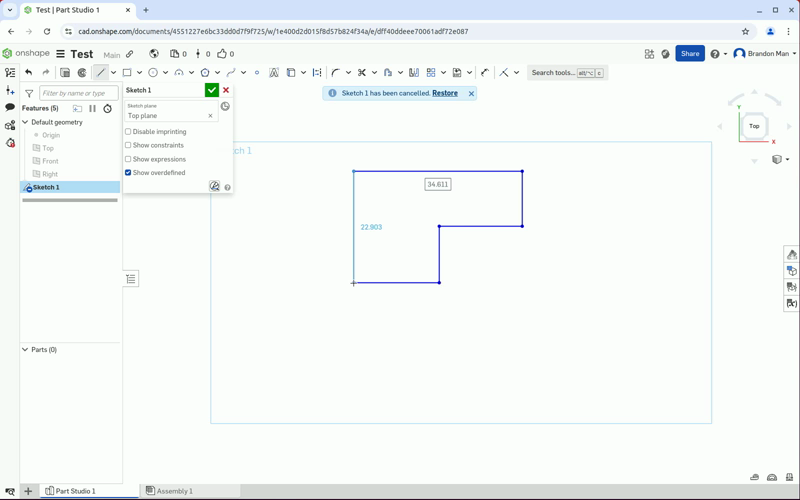
click(353, 282)
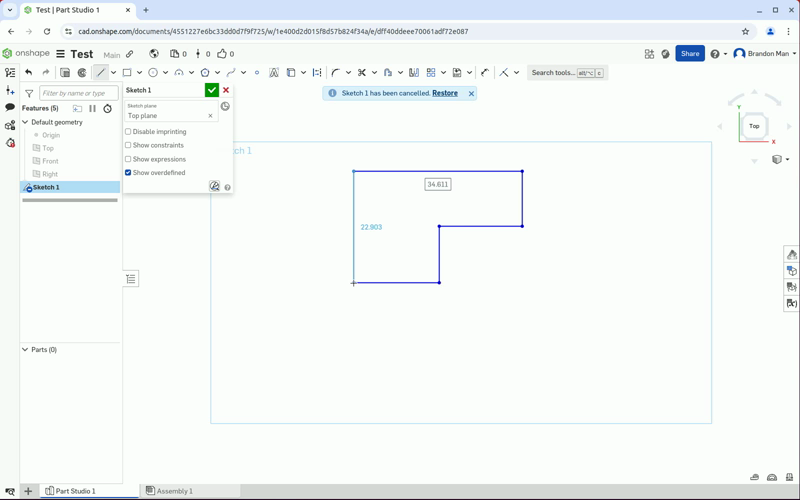
key(esc)
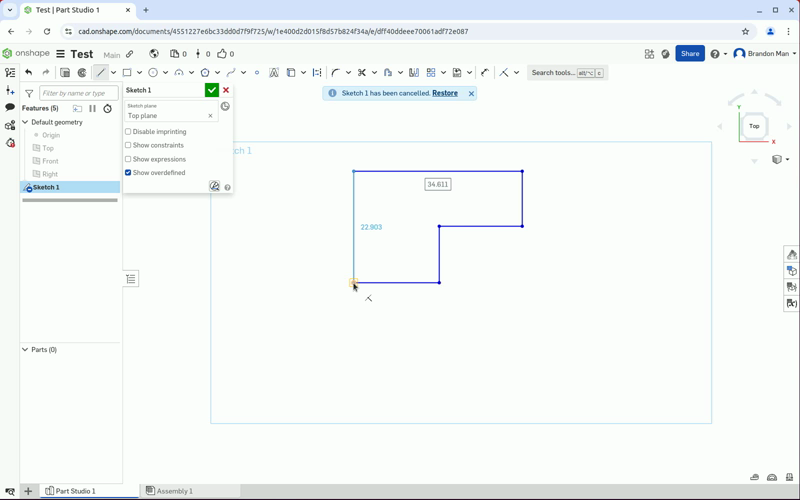
mouse_move(466, 188)
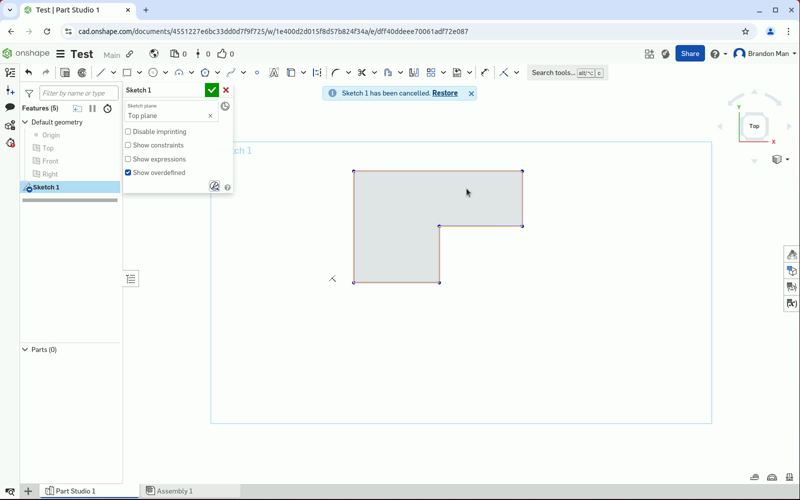
click(466, 188)
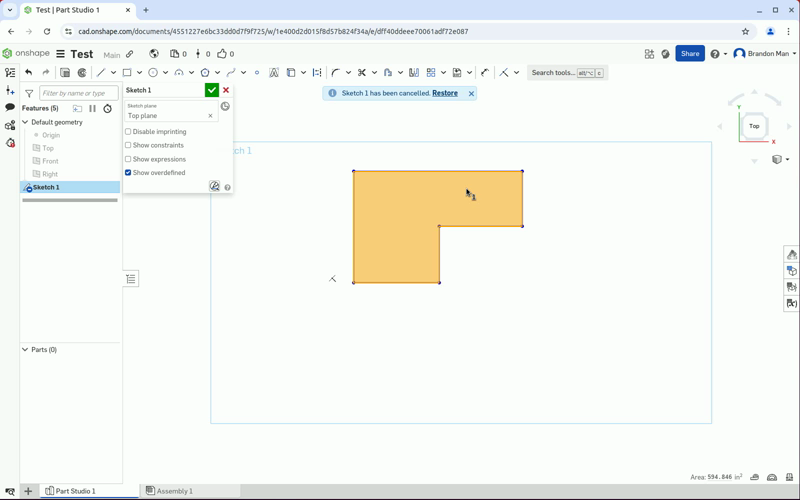
mouse_move(73, 352)
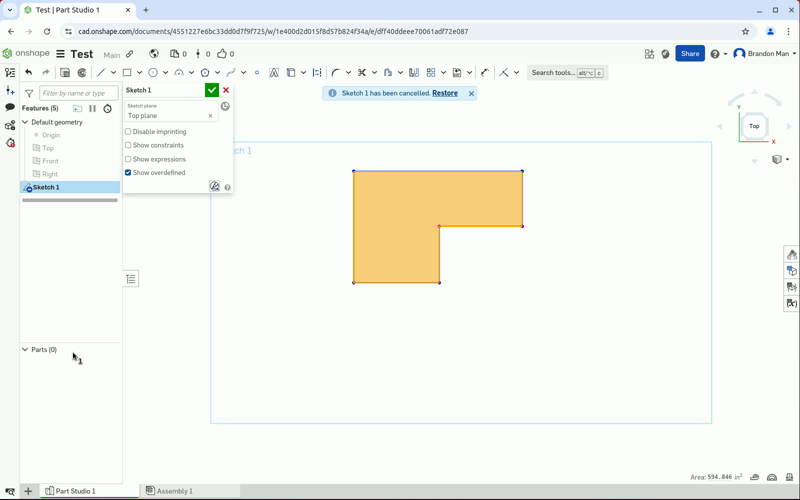
key(shift+y)
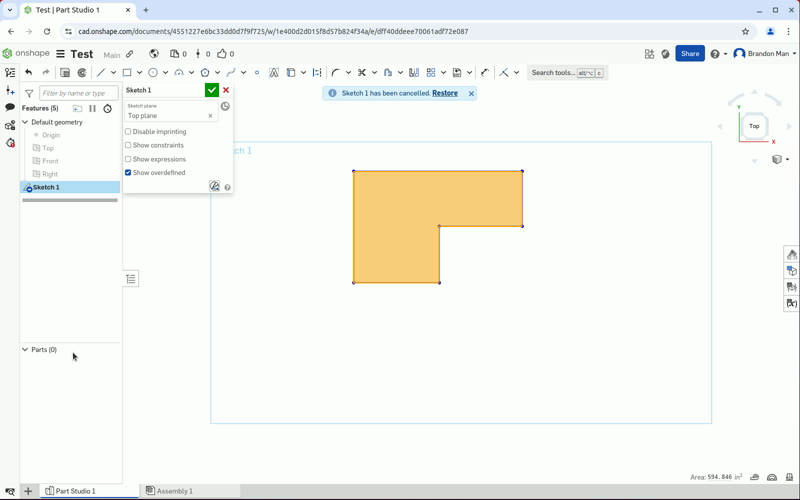
key(shift+e)
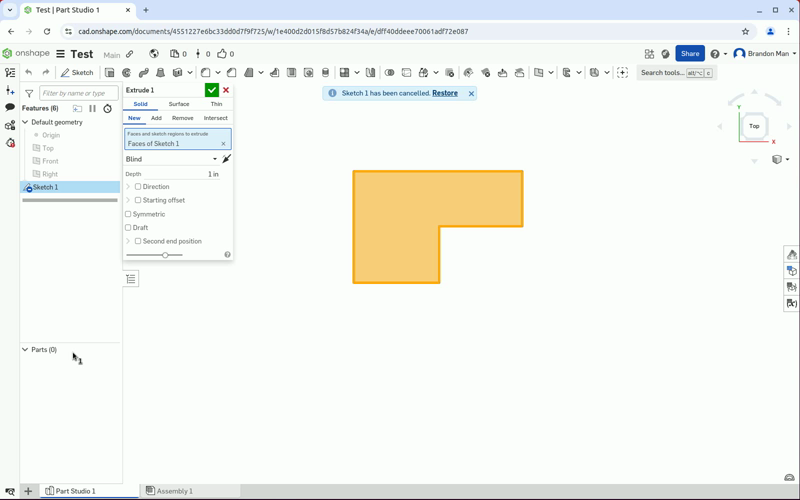
mouse_move(143, 106)
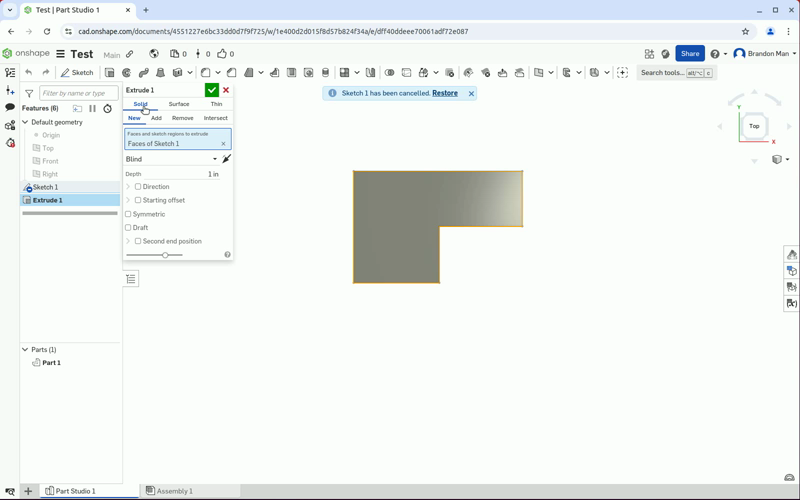
click(143, 106)
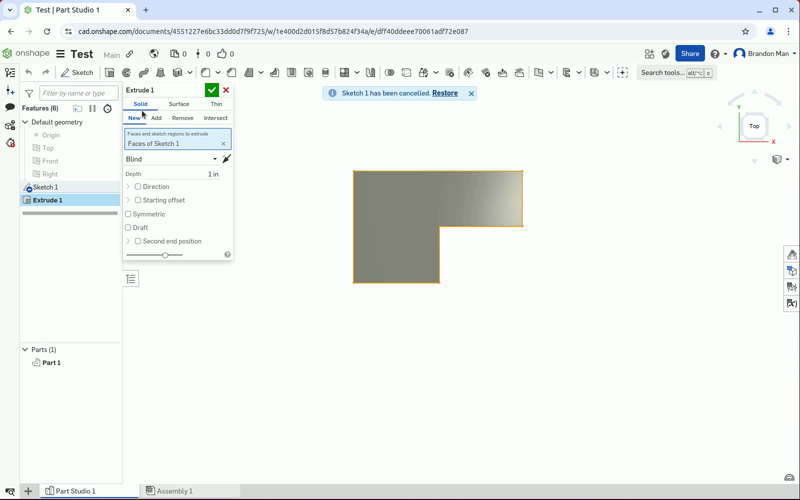
mouse_move(137, 120)
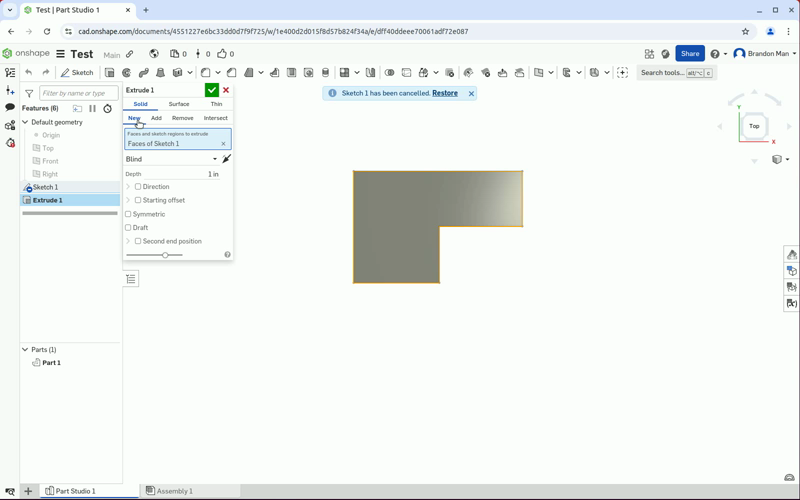
click(137, 120)
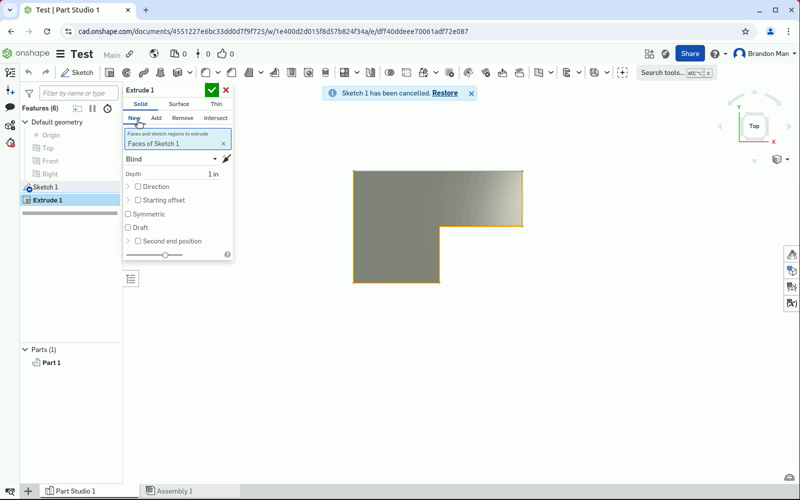
key(tab, 4)
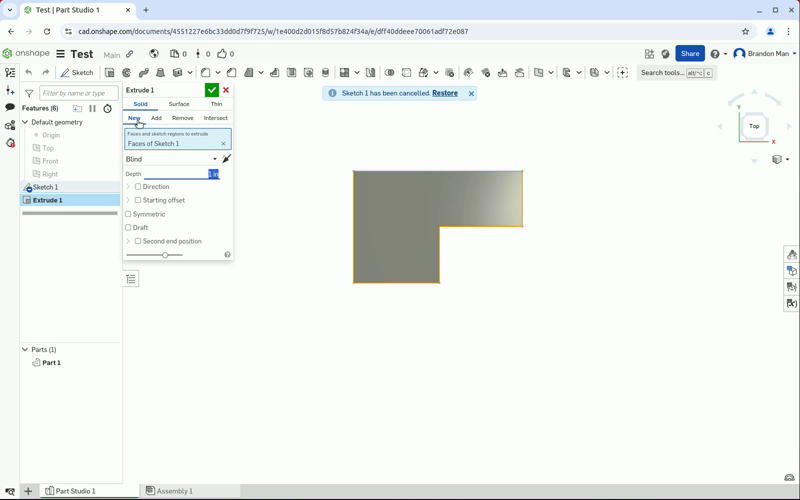
text(11.554)
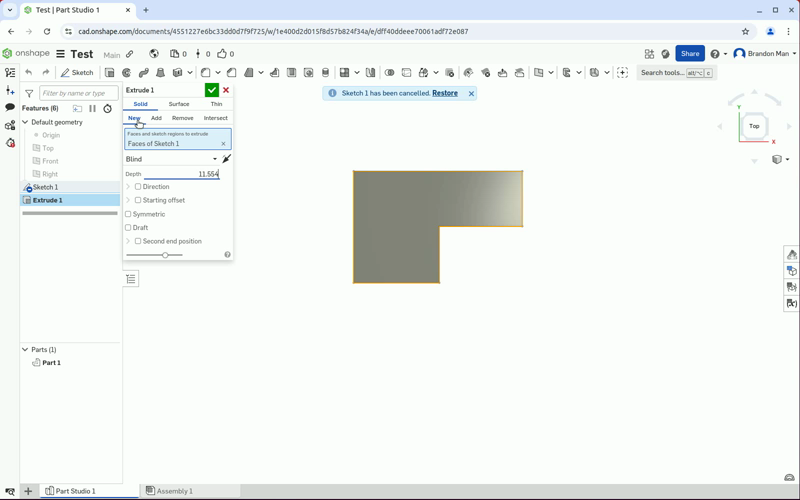
key(enter)
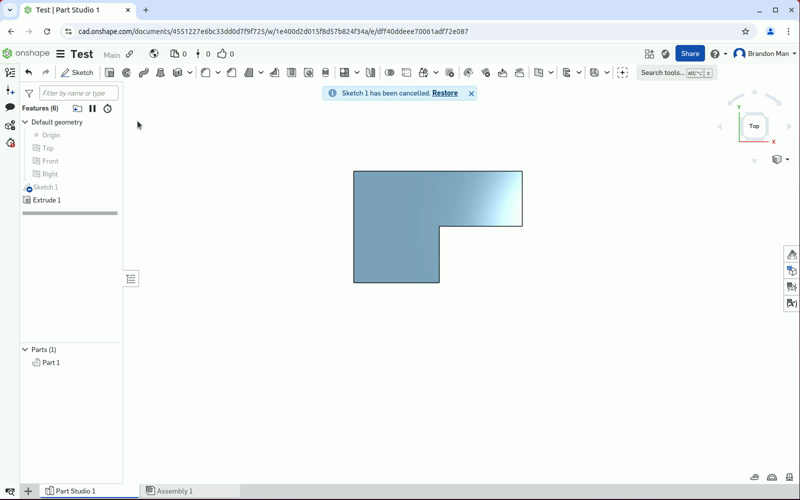
key(shift+h)
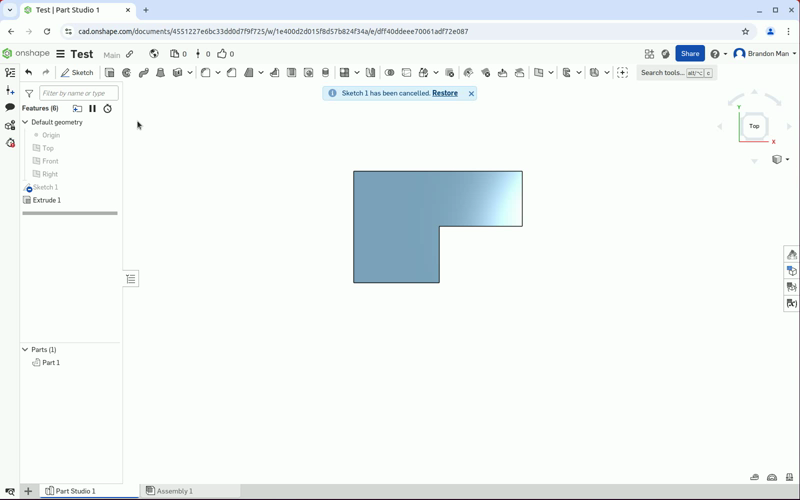
key(shift+h)
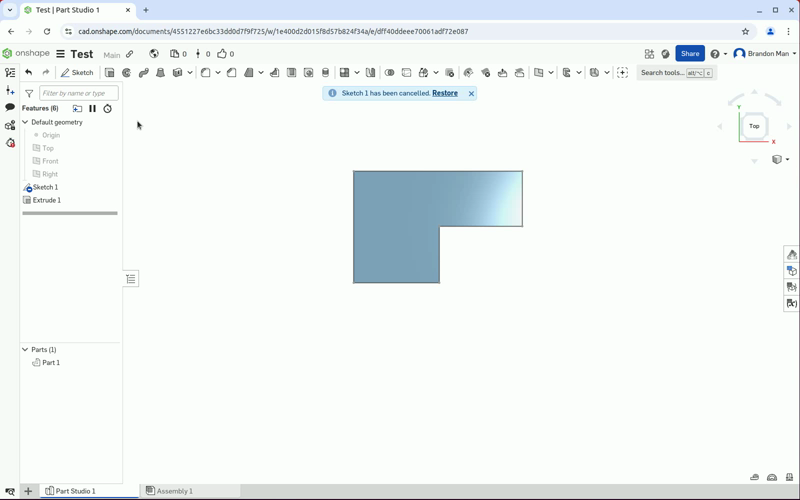
mouse_move(73, 189)
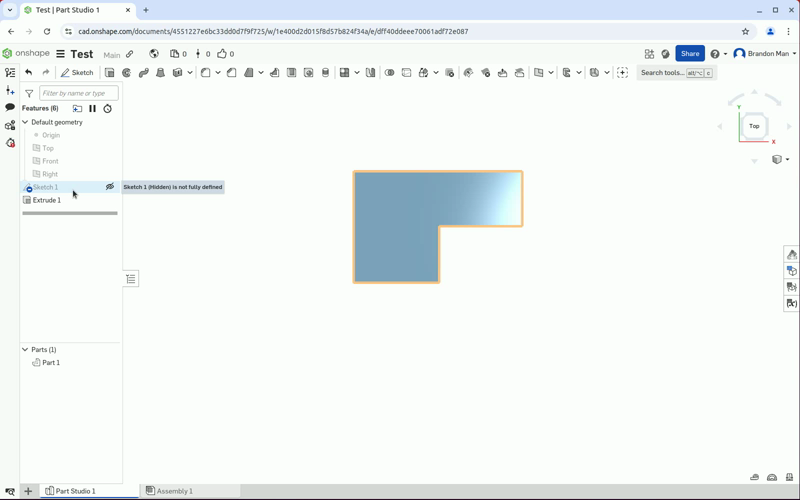
click(73, 189)
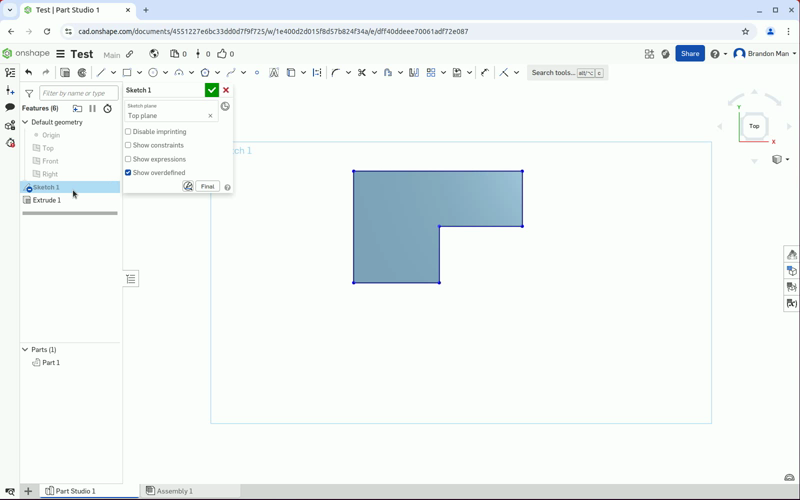
mouse_move(229, 92)
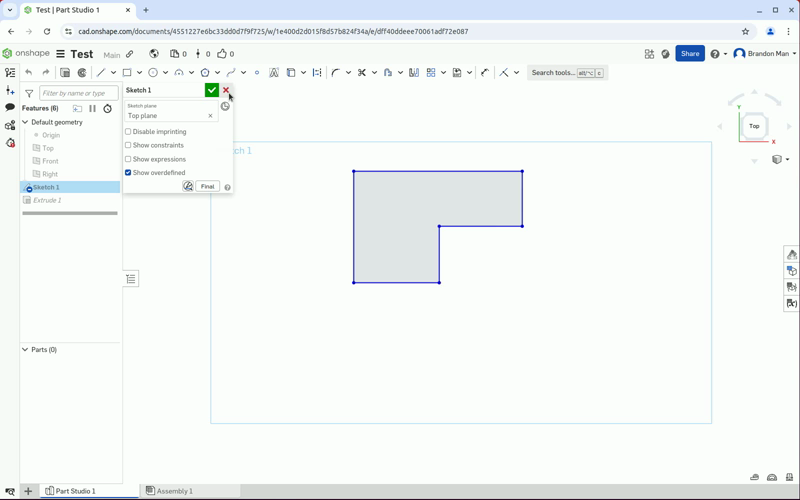
click(229, 92)
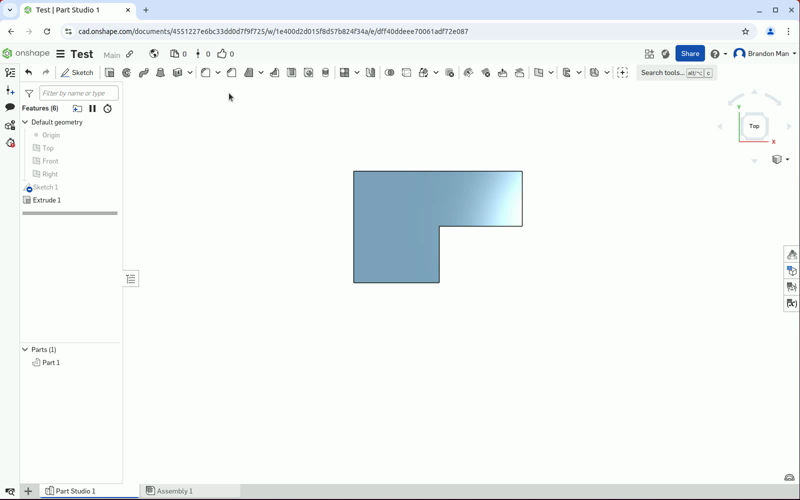
mouse_move(541, 75)
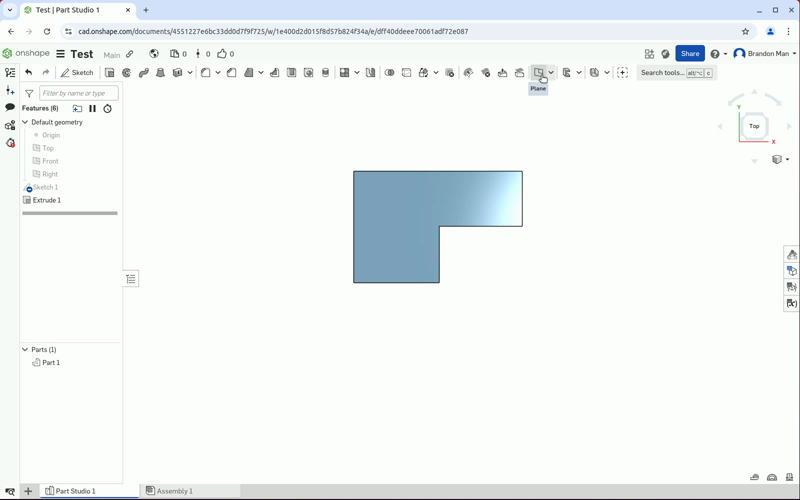
click(541, 75)
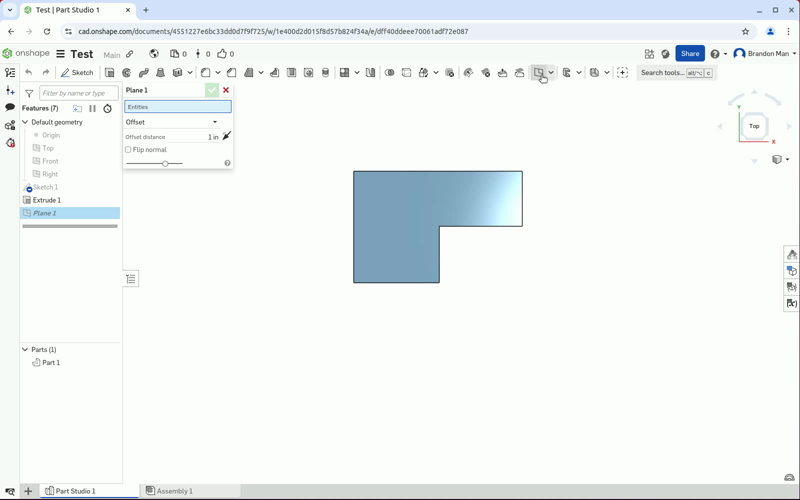
mouse_move(73, 150)
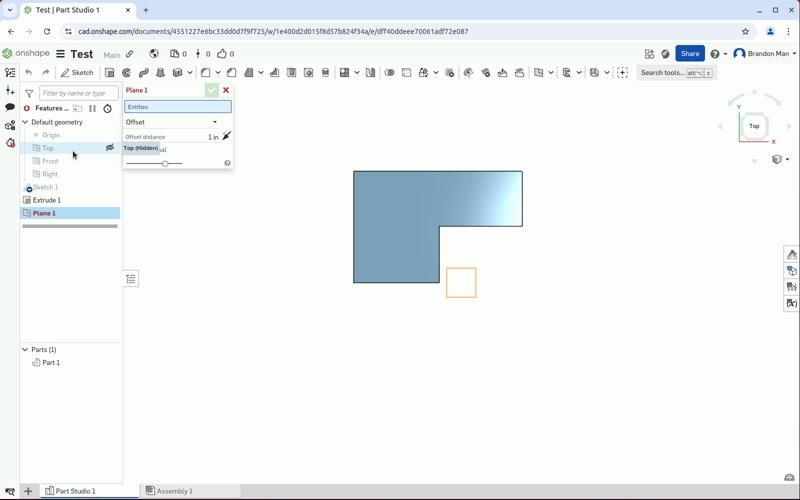
click(73, 150)
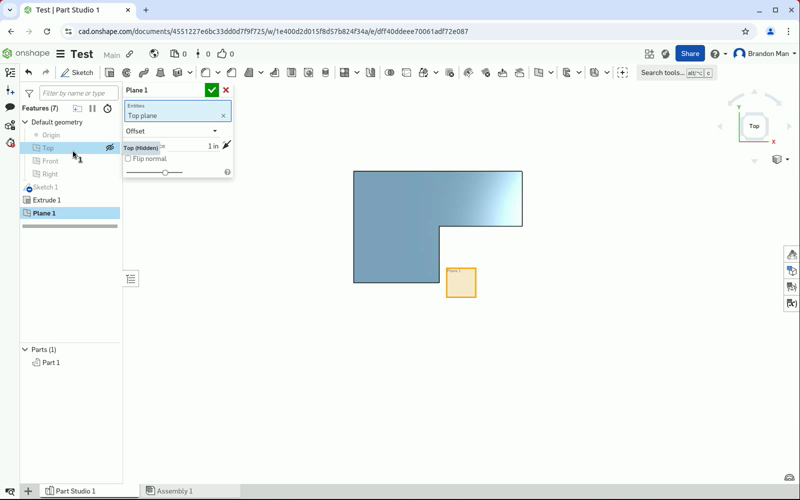
key(tab, 2)
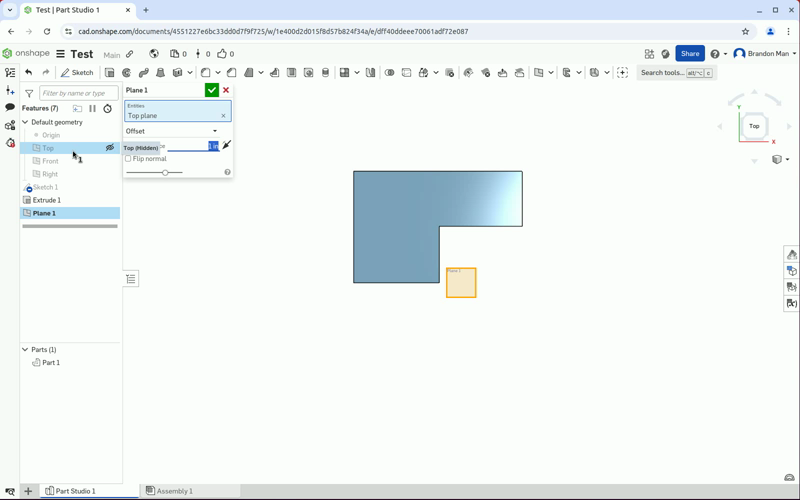
text(11.554)
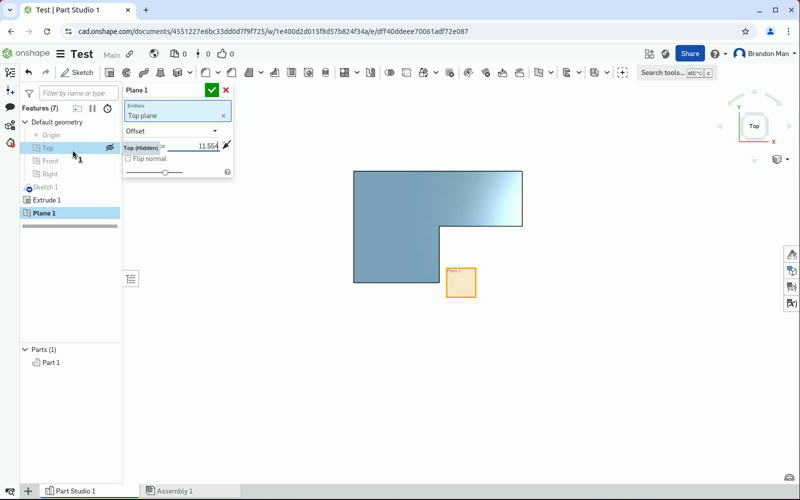
key(enter, 2)
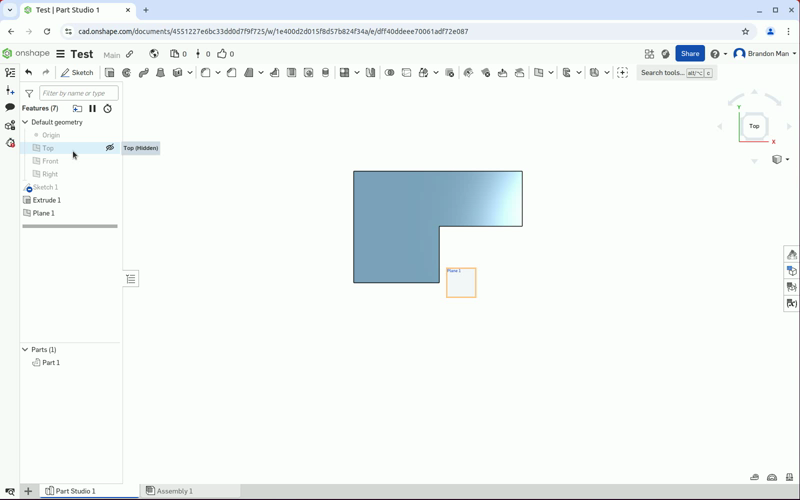
key(shift+s)
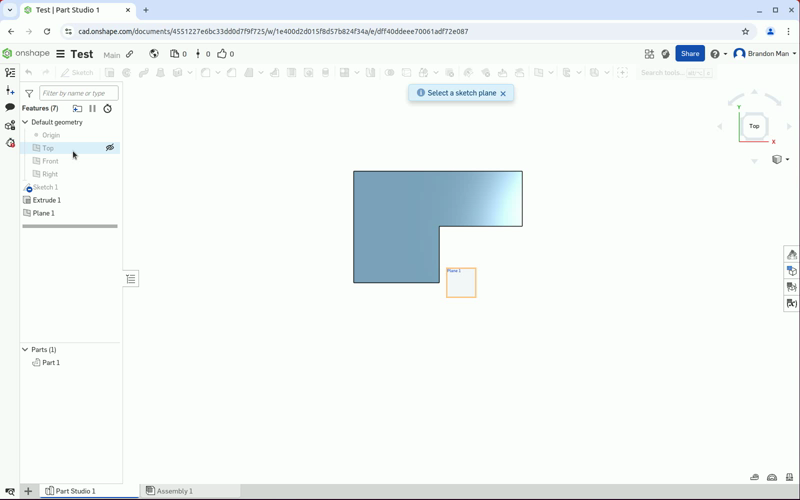
mouse_move(73, 215)
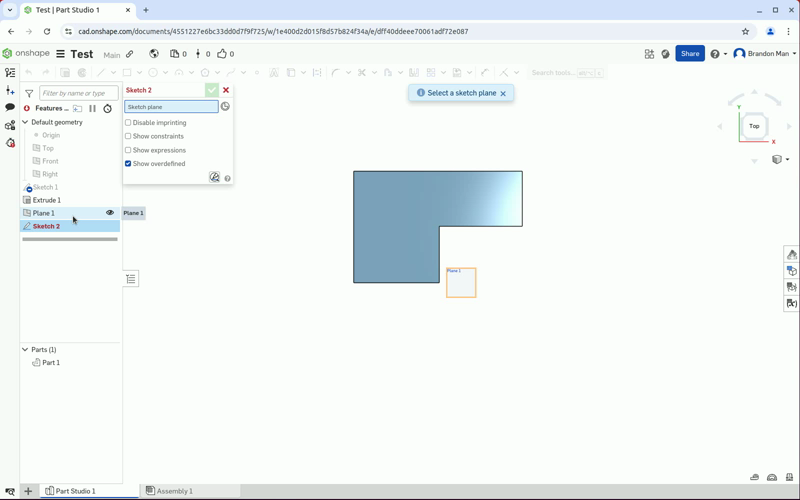
click(73, 215)
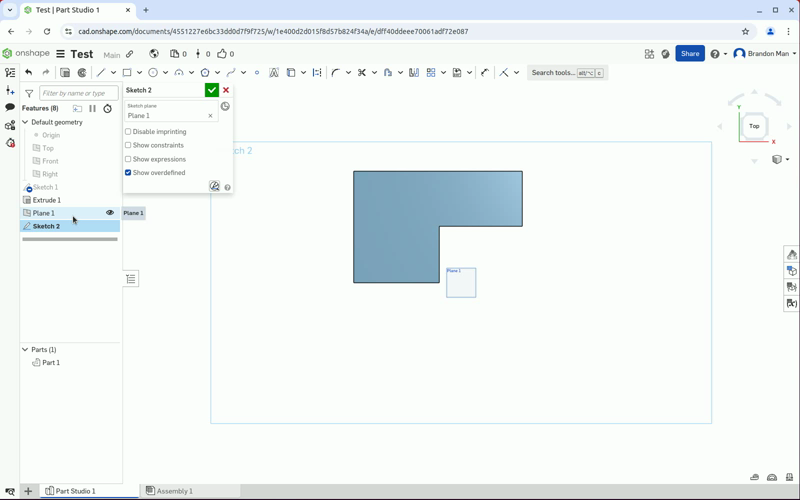
mouse_move(73, 352)
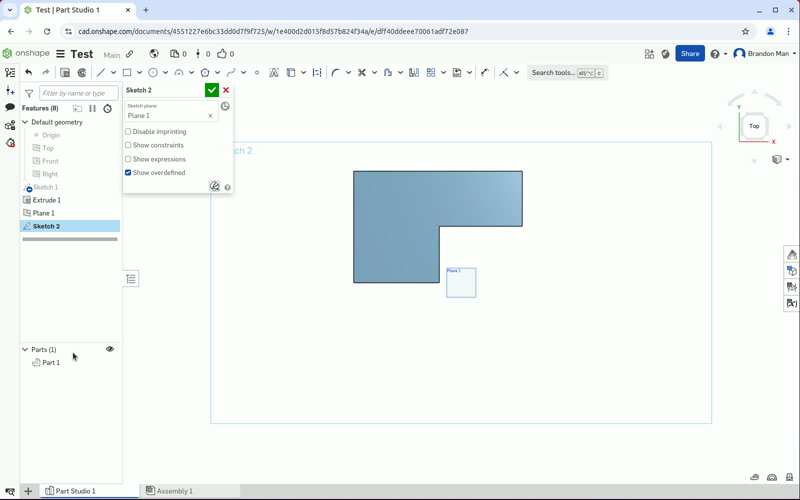
key(y)
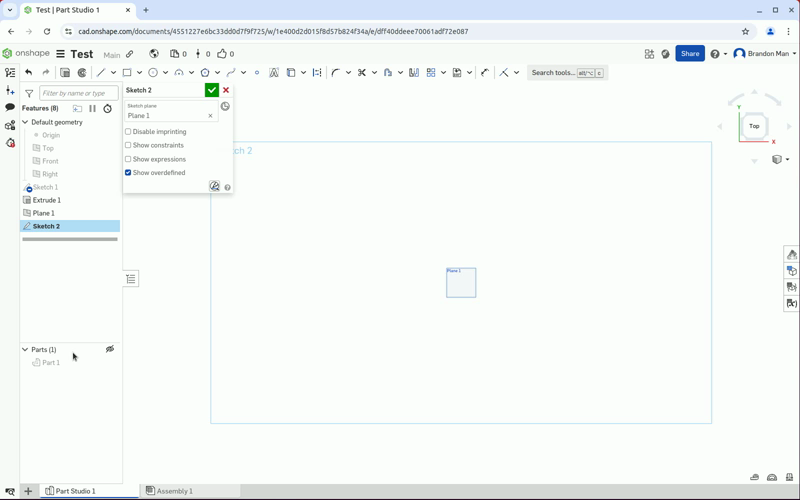
key(l)
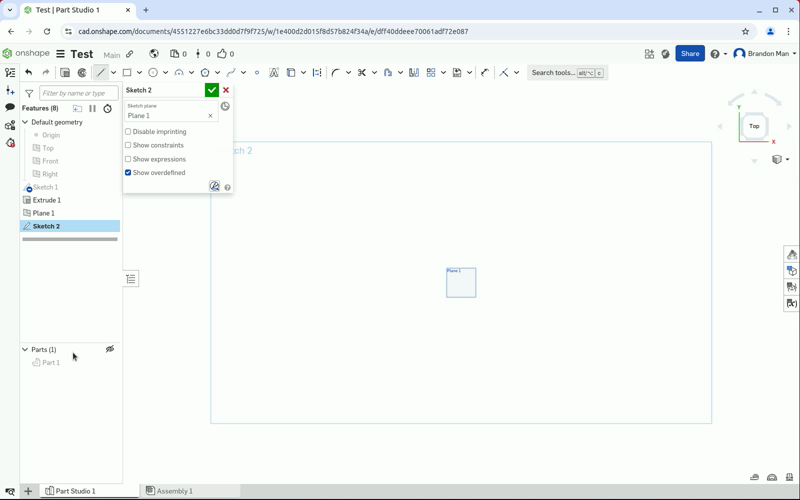
key_down(shift)
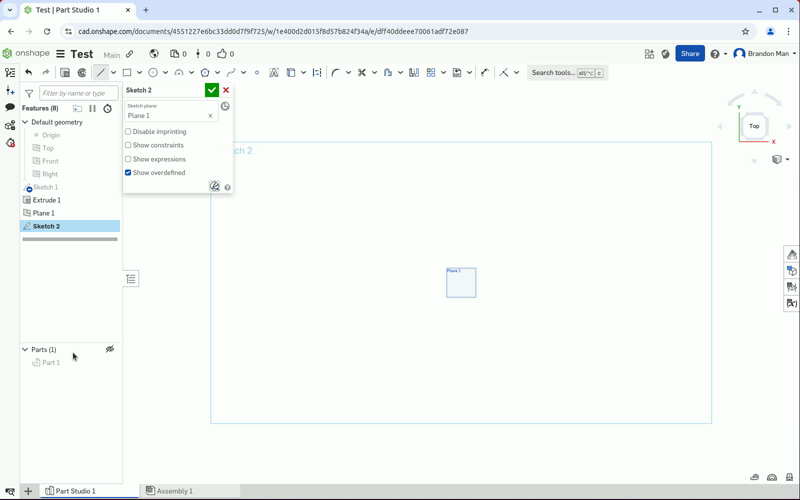
mouse_move(353, 254)
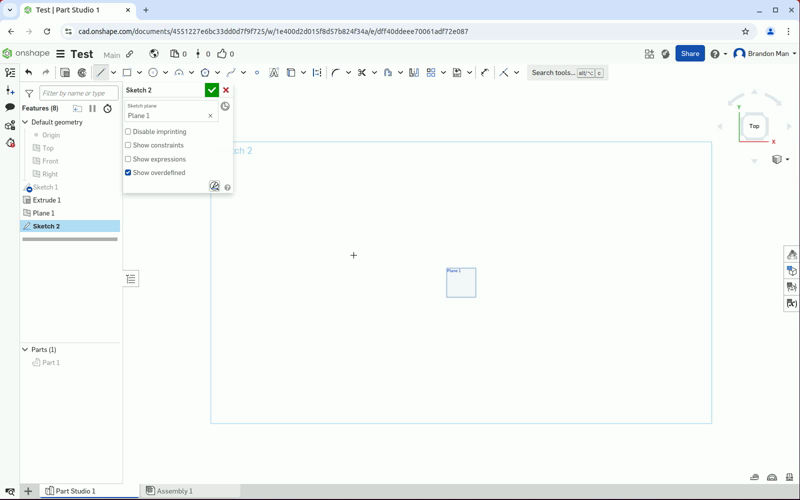
click(353, 254)
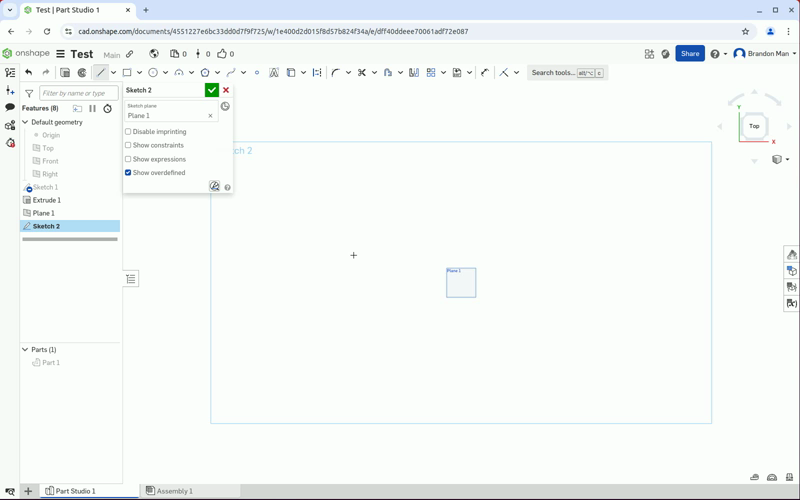
key_up(shift)
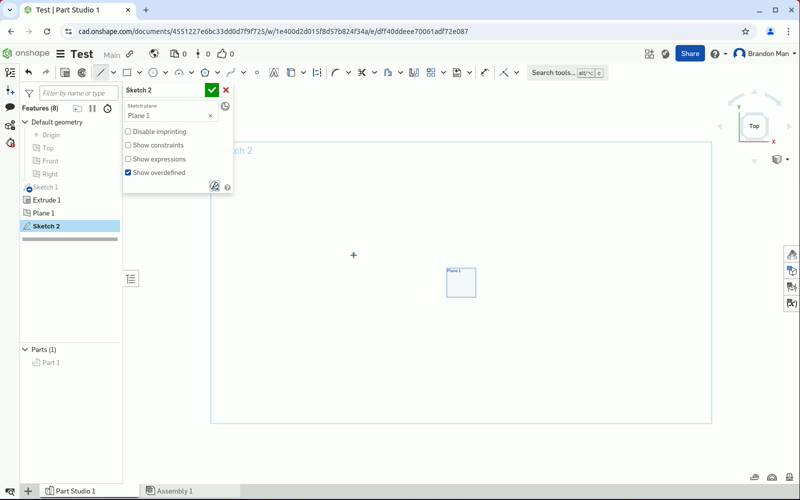
key_down(shift)
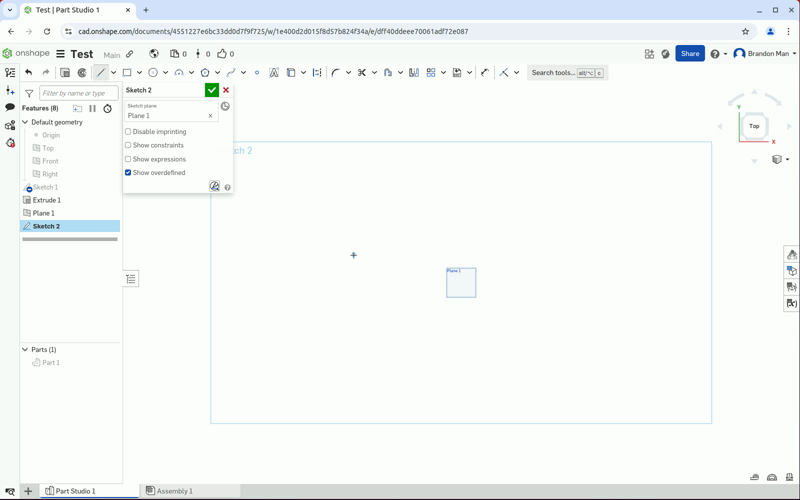
mouse_move(383, 254)
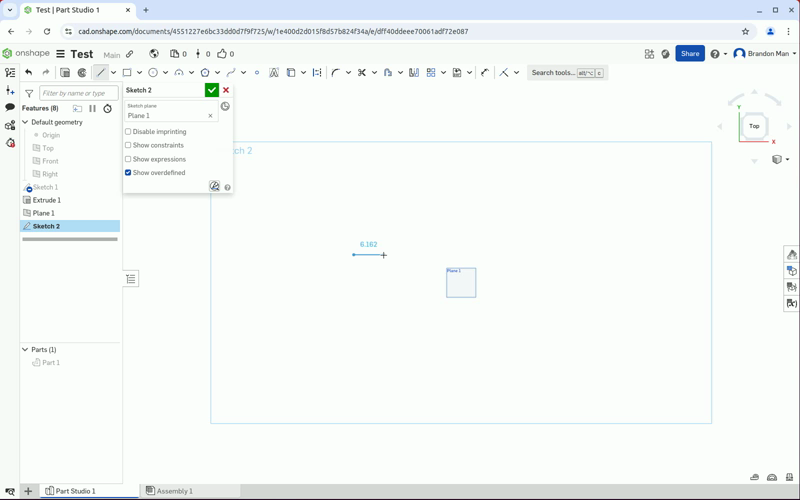
mouse_move(382, 254)
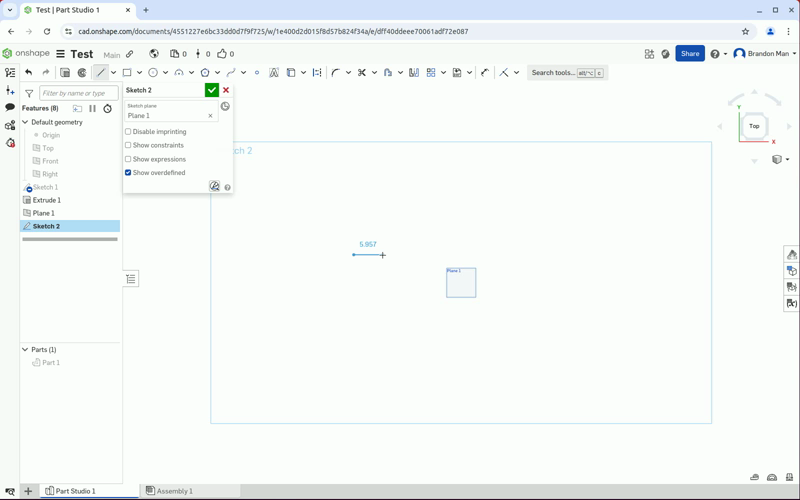
click(382, 254)
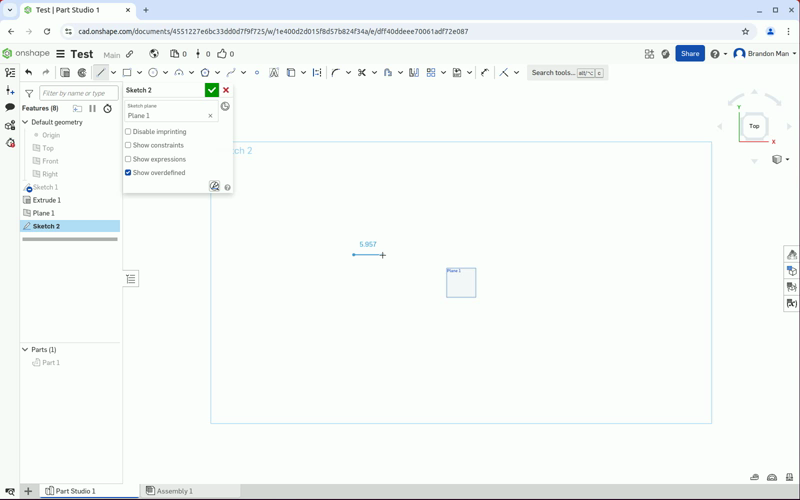
key_up(shift)
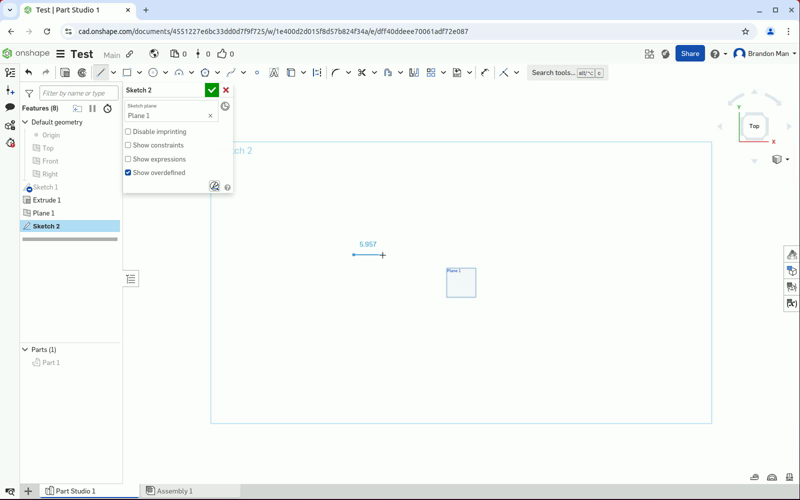
key_down(shift)
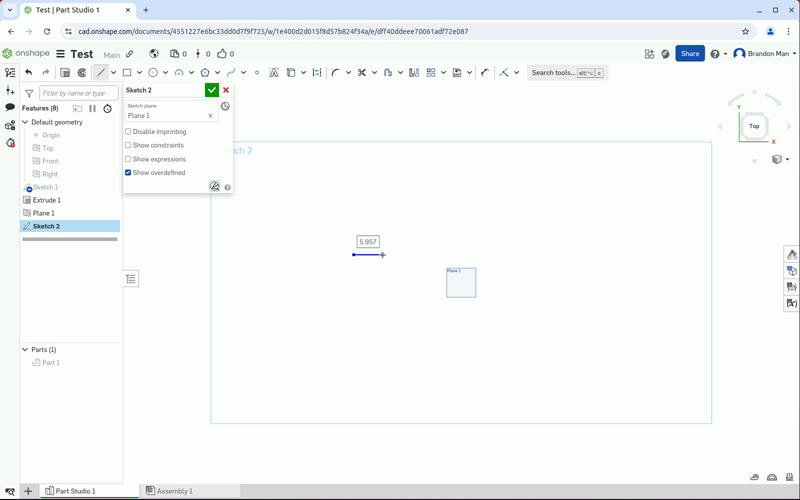
mouse_move(382, 170)
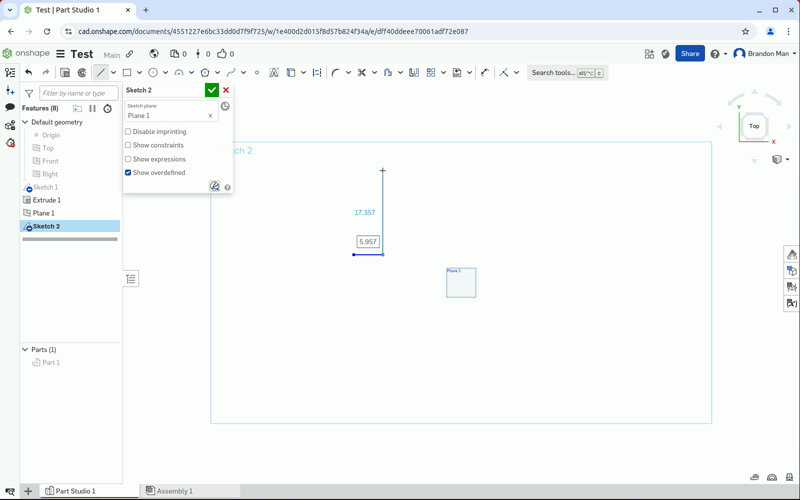
click(382, 170)
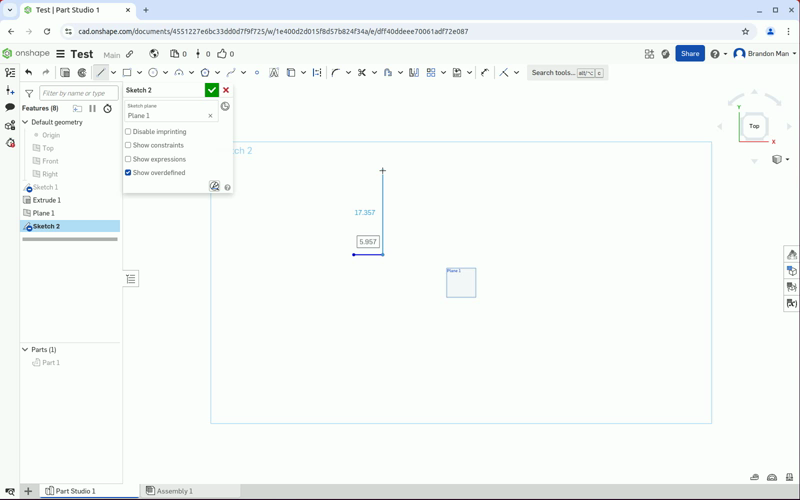
key_up(shift)
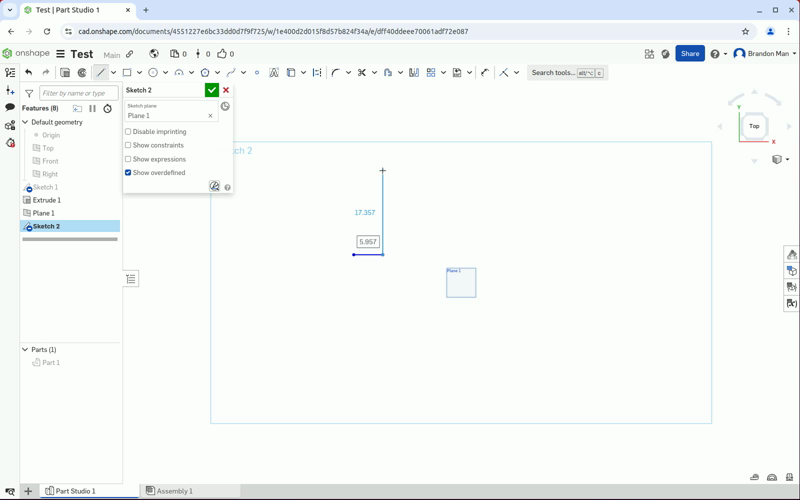
key_down(shift)
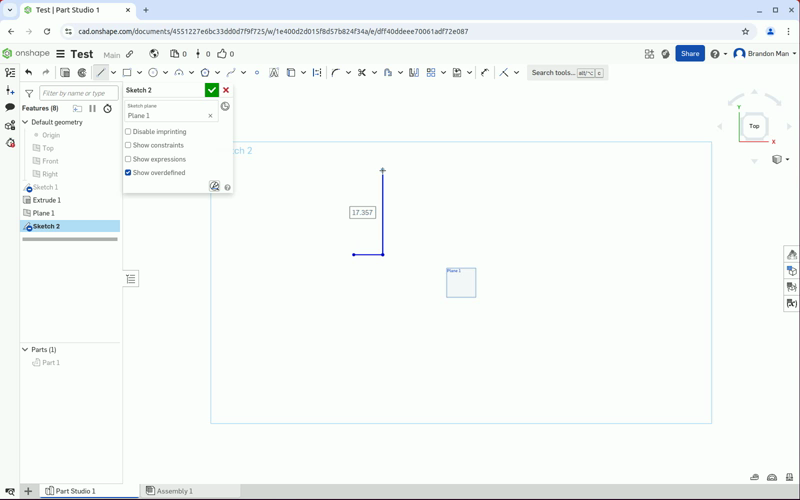
mouse_move(412, 170)
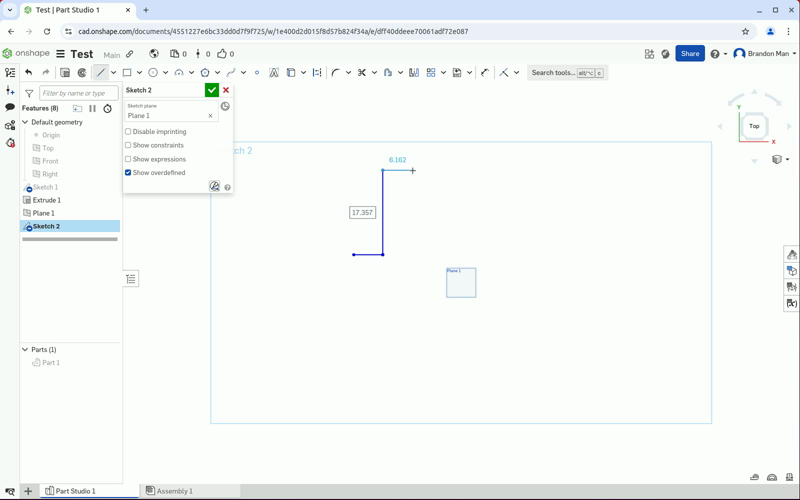
mouse_move(353, 170)
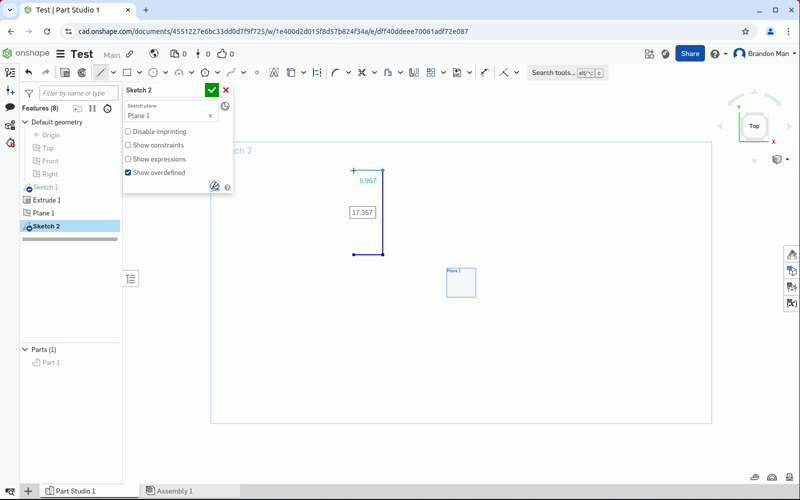
click(353, 170)
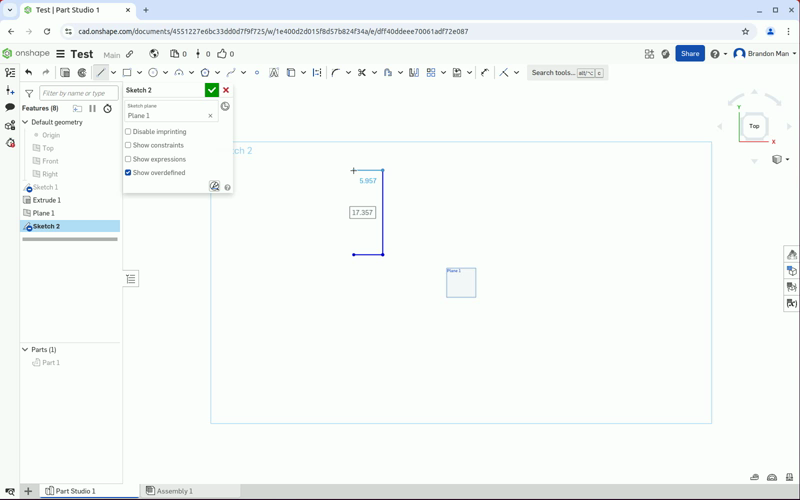
key_up(shift)
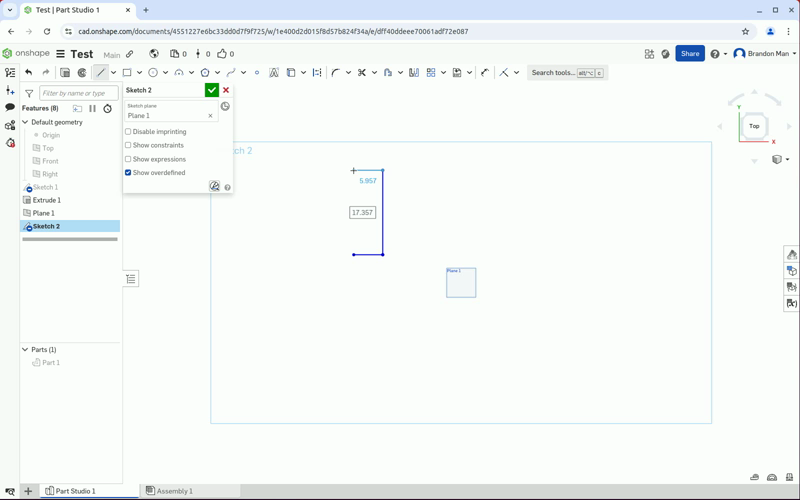
key_down(shift)
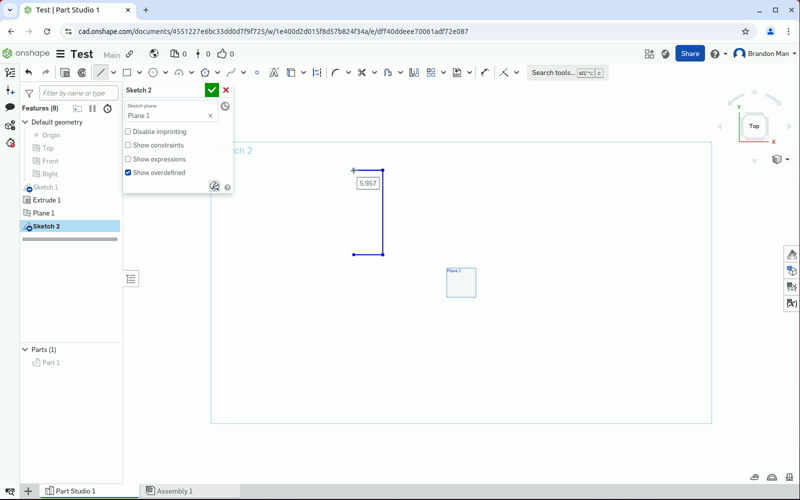
mouse_move(353, 254)
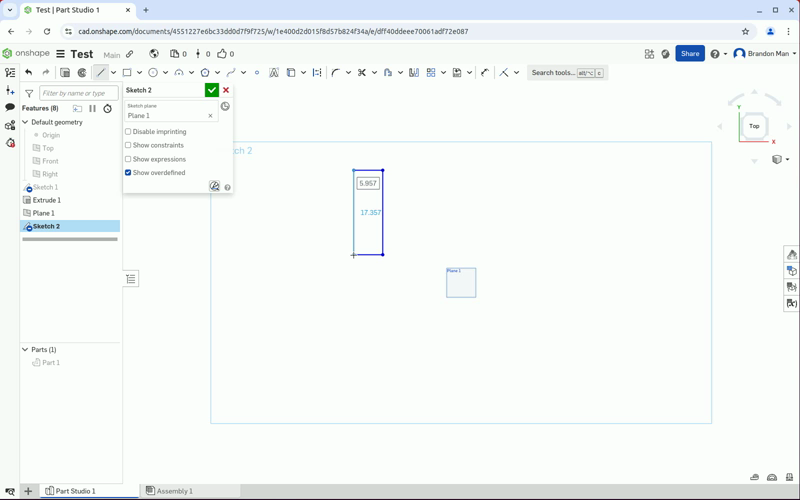
key_up(shift)
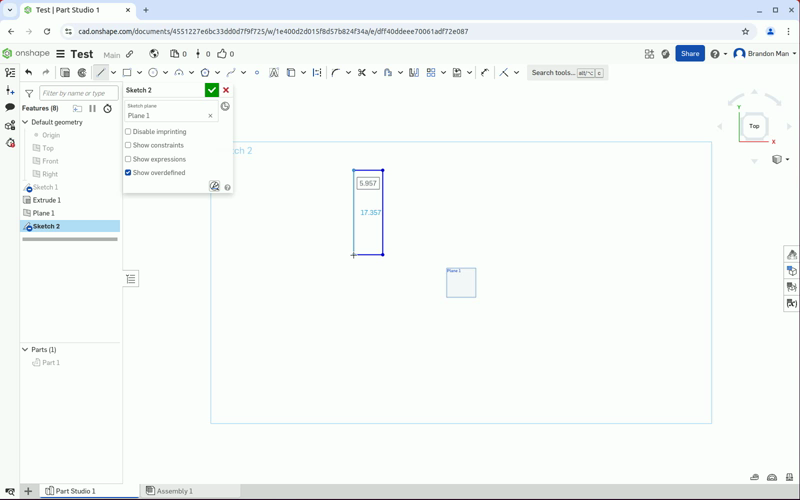
click(353, 254)
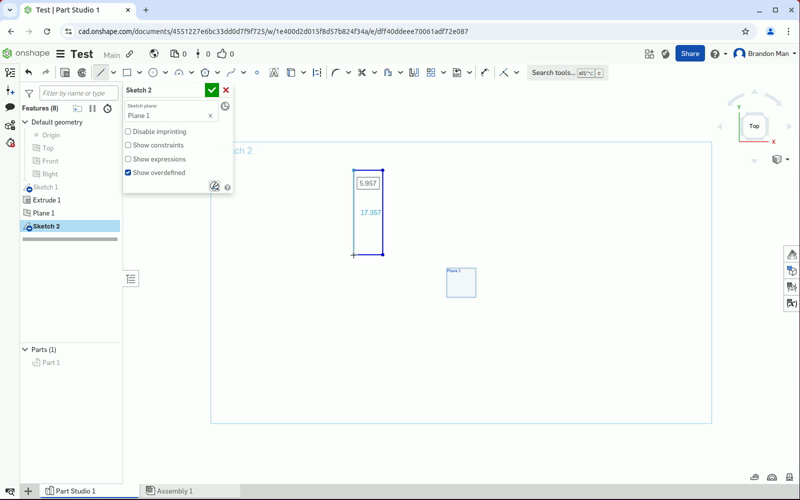
key(esc)
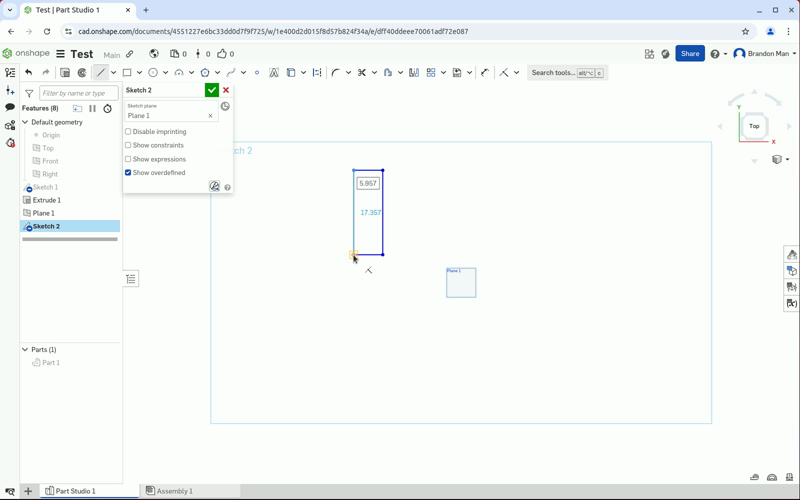
mouse_move(375, 190)
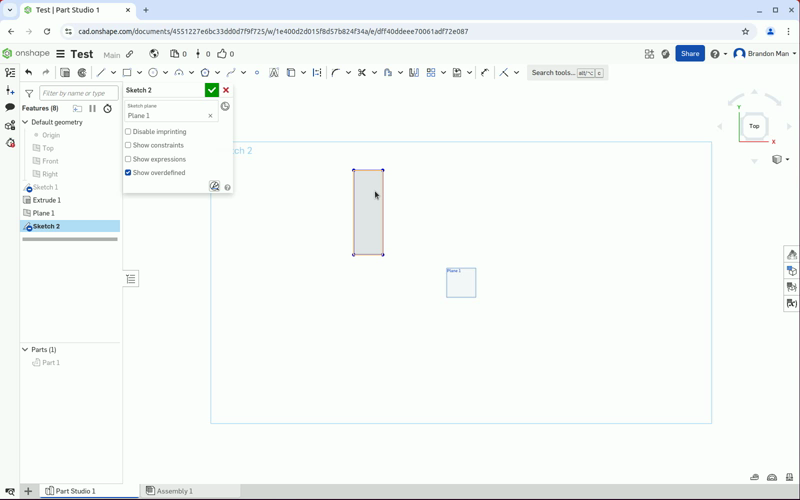
click(375, 190)
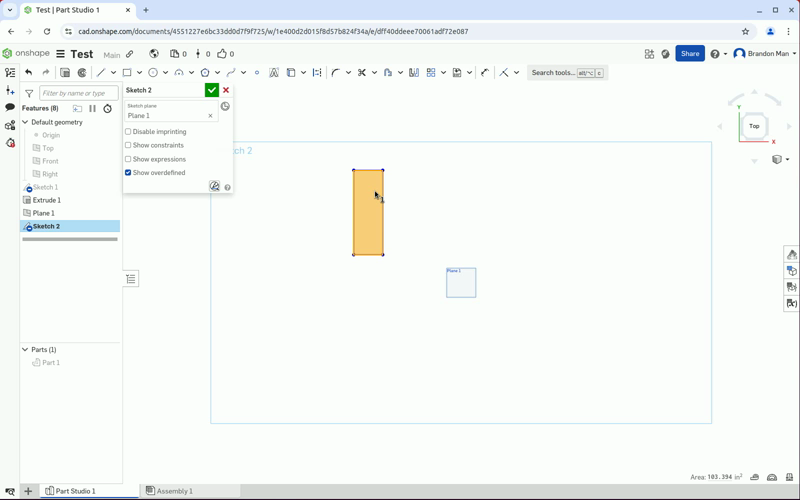
mouse_move(73, 352)
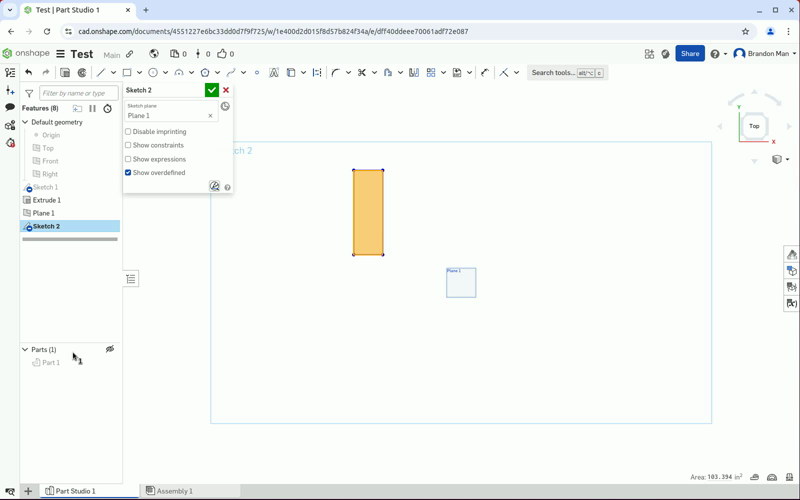
key(shift+y)
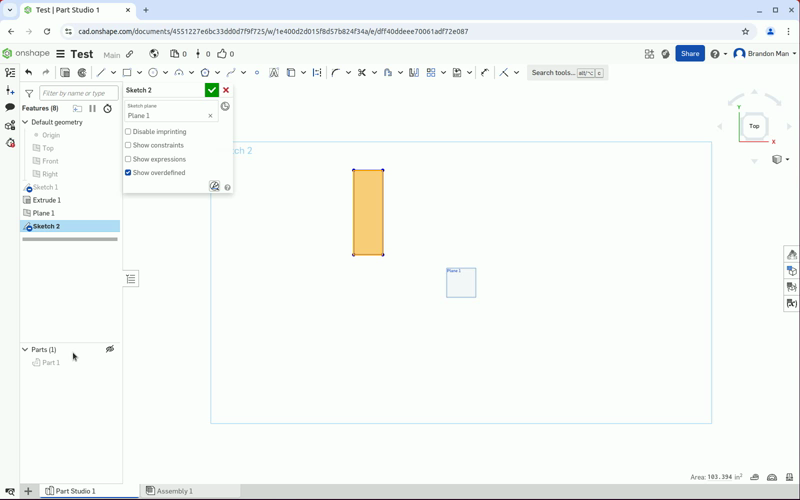
key(shift+e)
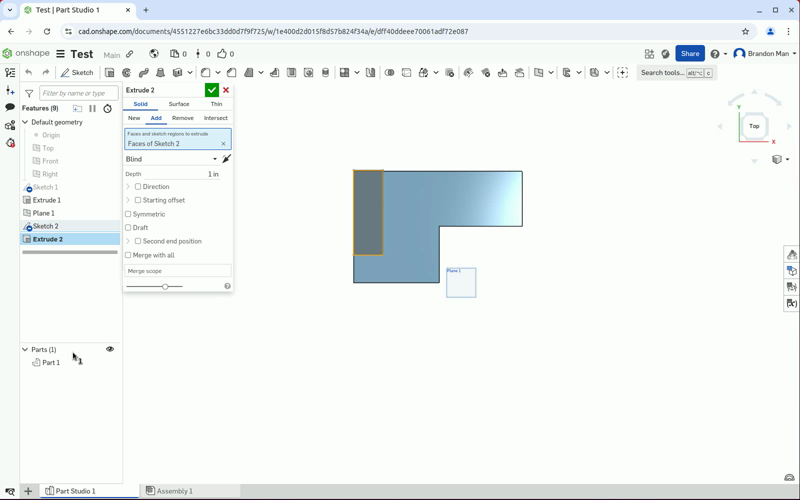
mouse_move(143, 106)
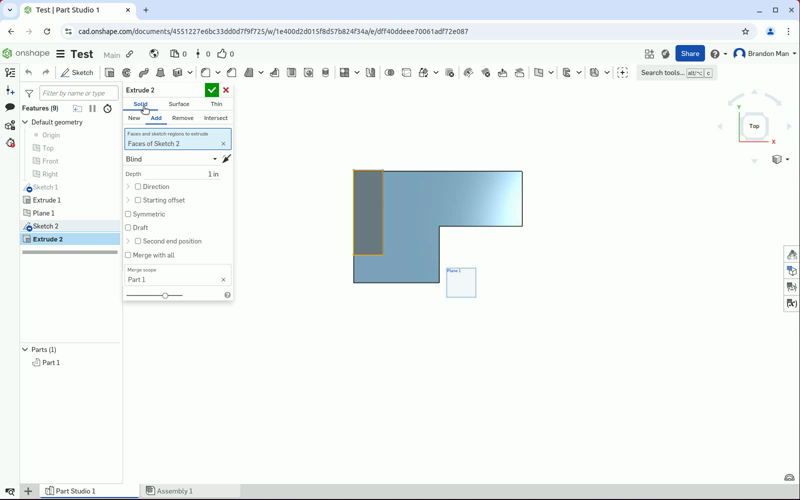
click(143, 106)
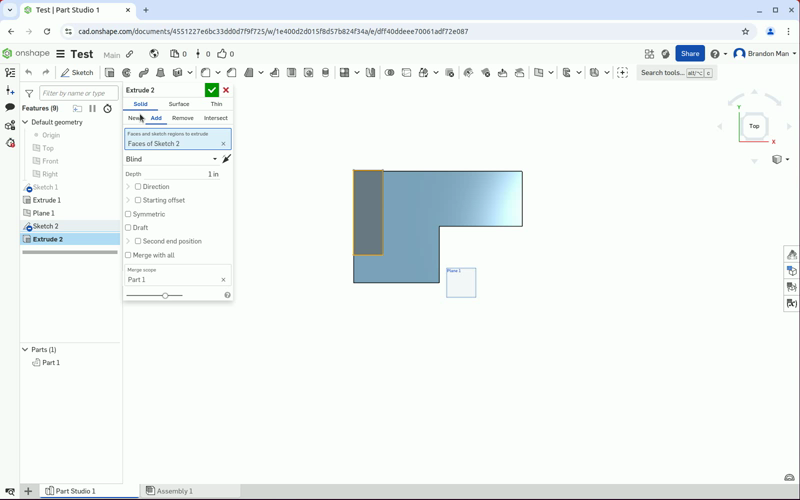
mouse_move(137, 120)
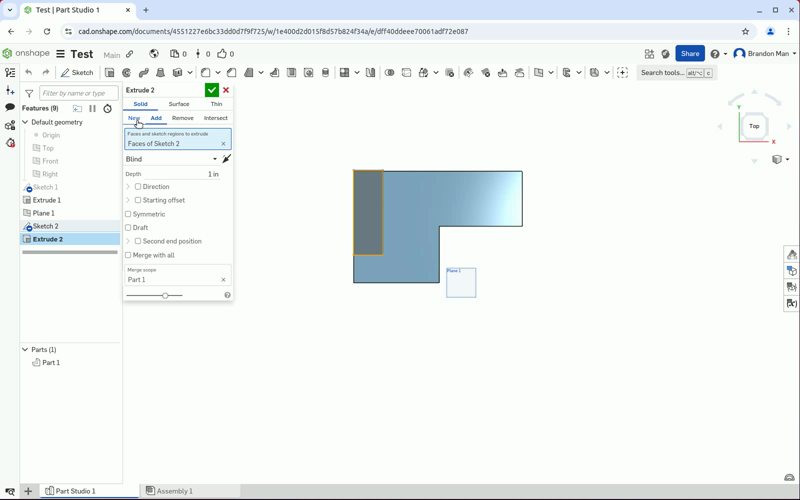
click(137, 120)
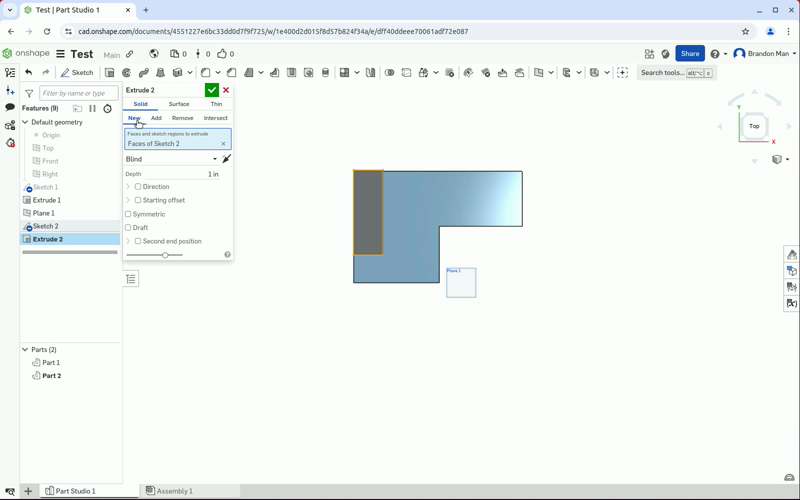
key(tab, 4)
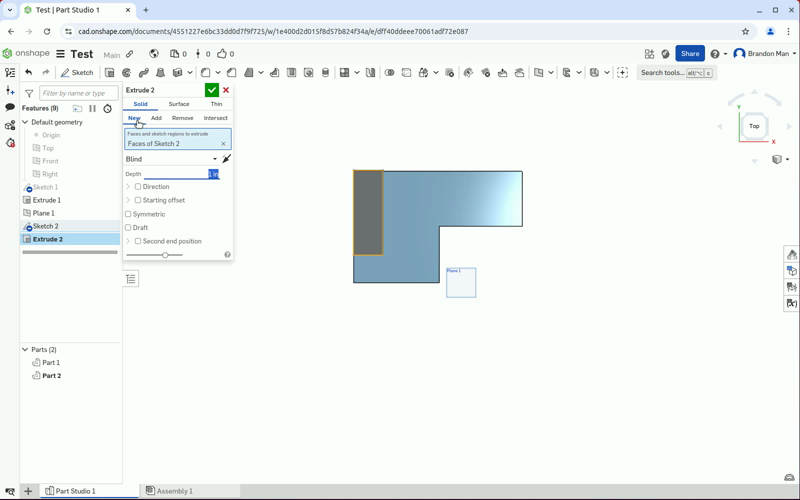
text(11.554)
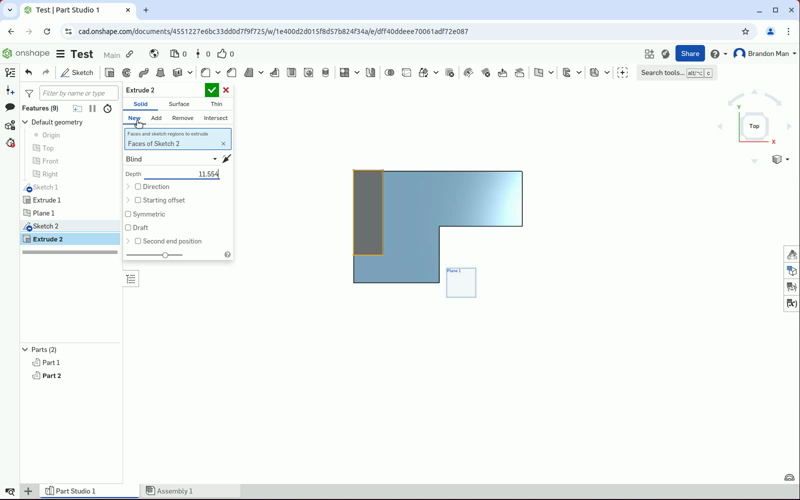
key(enter)
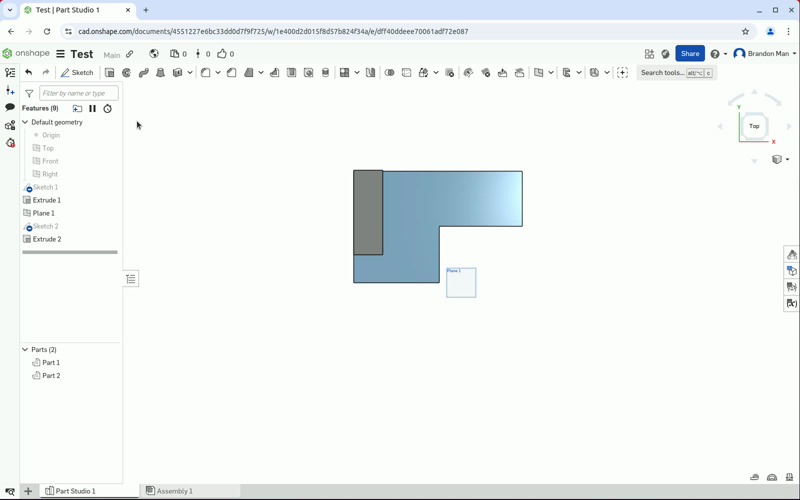
key(shift+h)
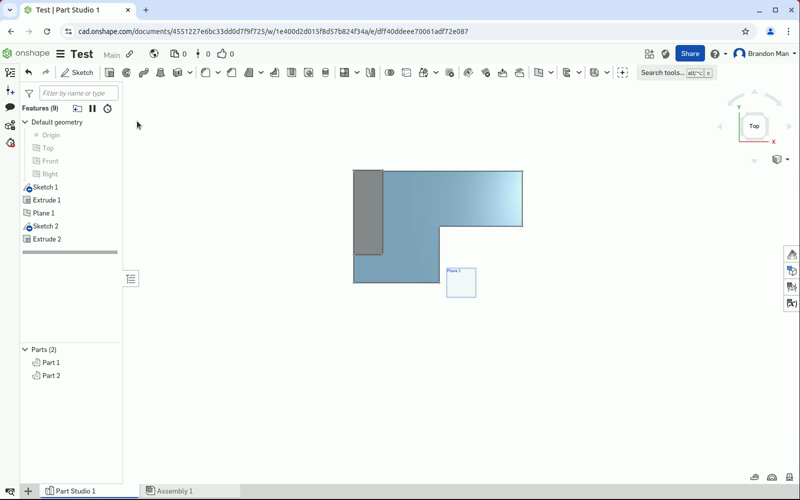
key(shift+h)
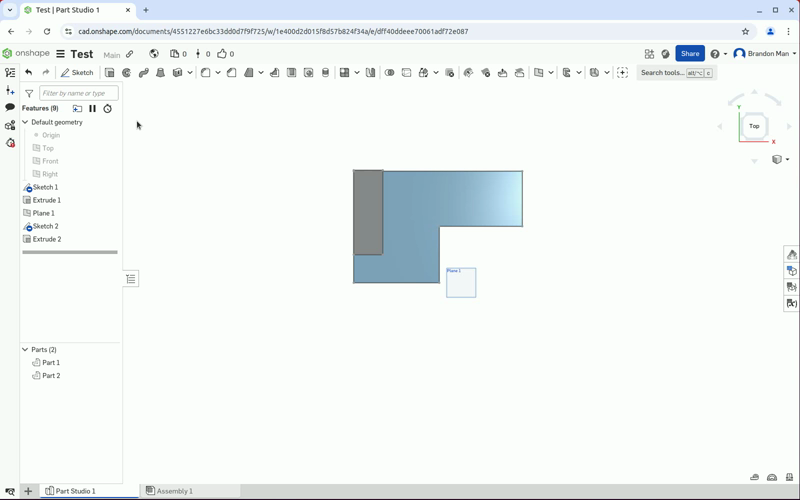
key(shift+7)
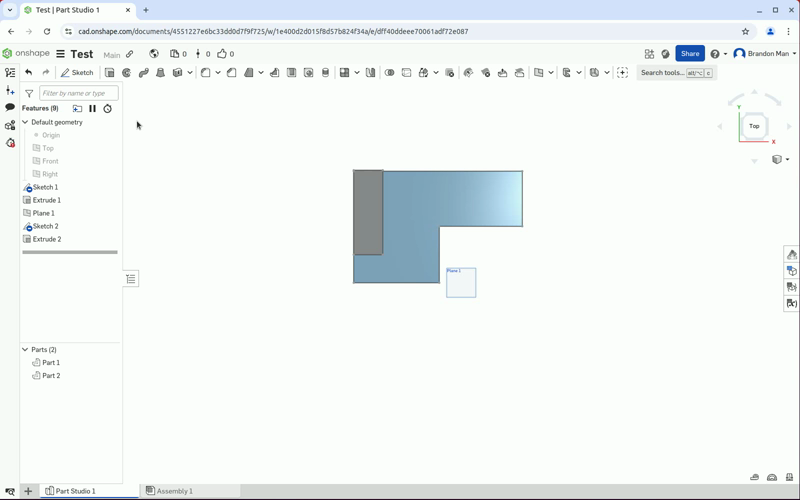
key(up, 3)
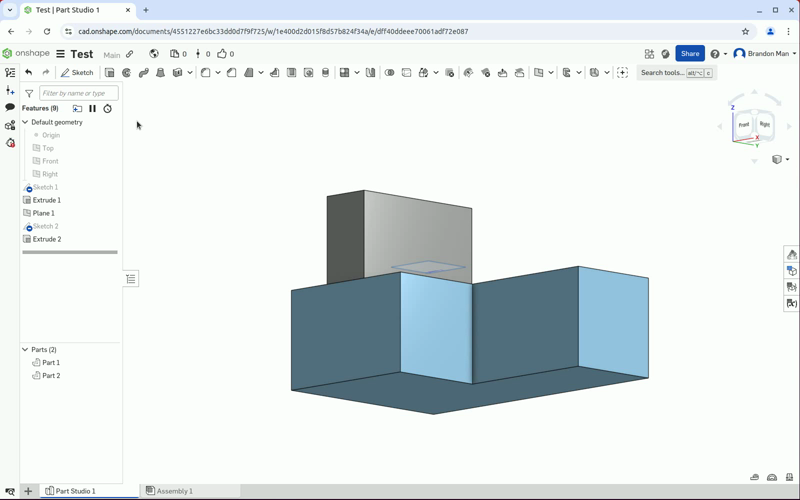
key(left, 3)
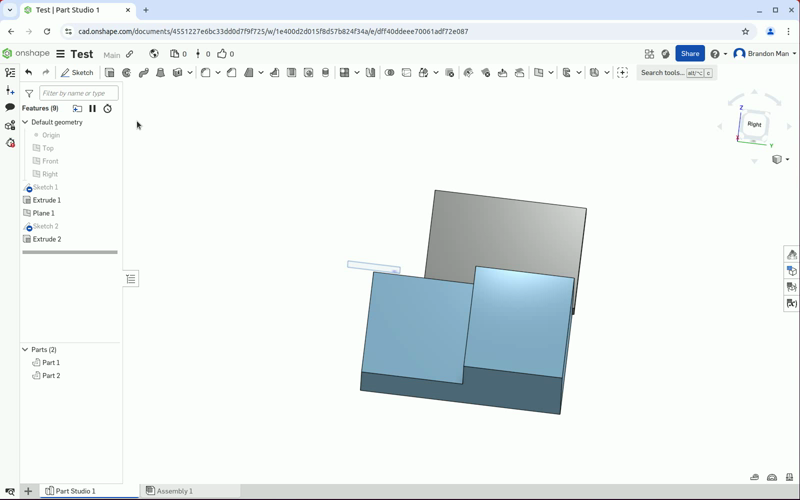
key(right, 3)
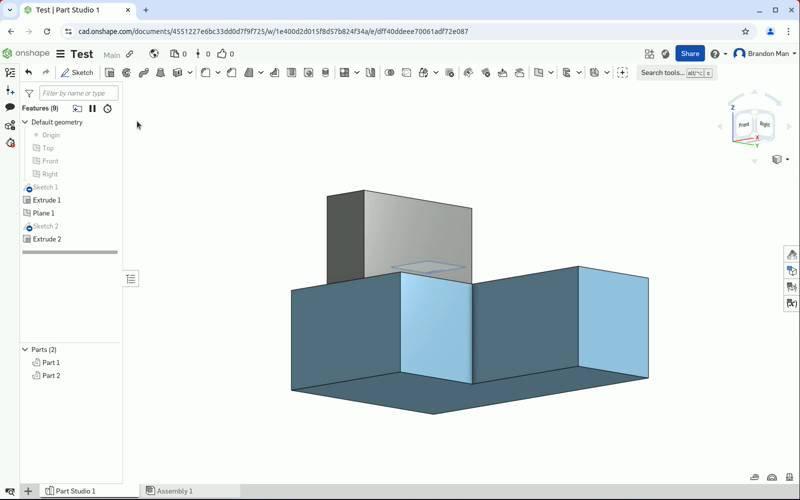
key(down, 3)
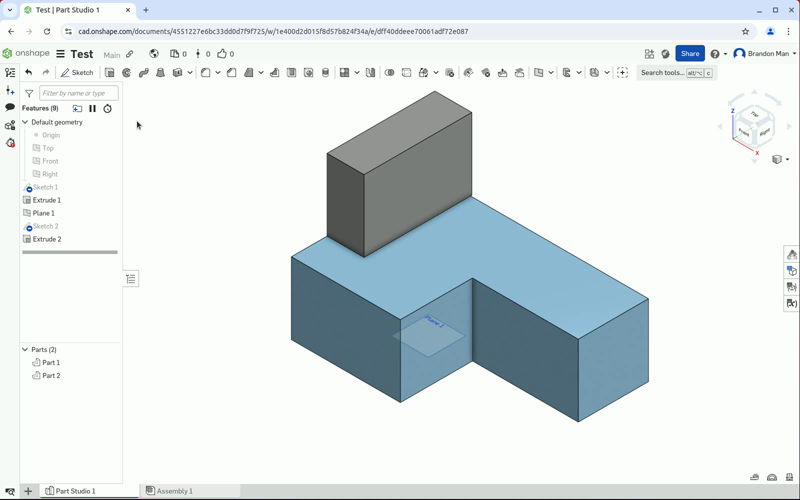
mouse_move(73, 189)
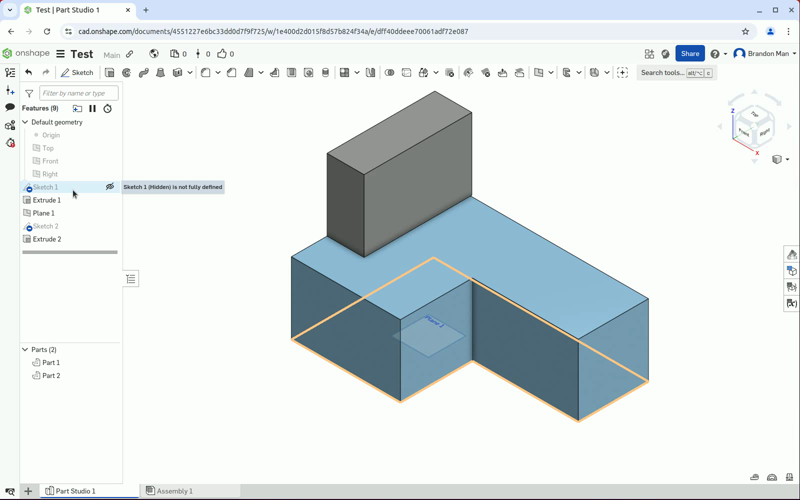
click(73, 189)